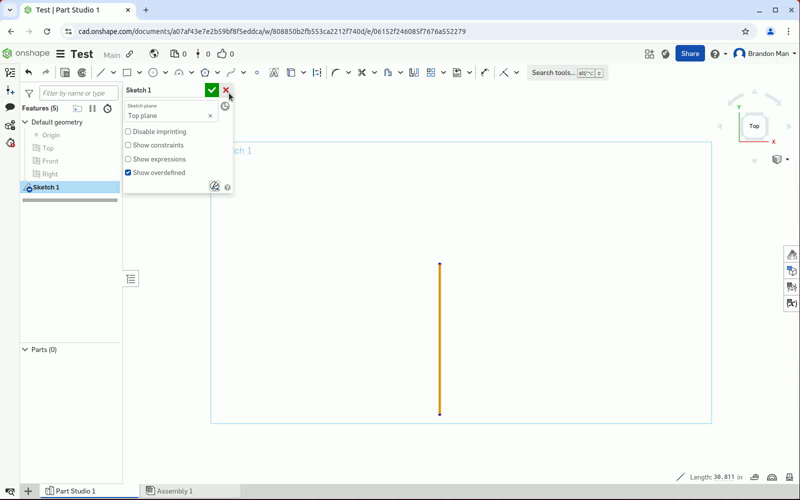
key(shift+h)
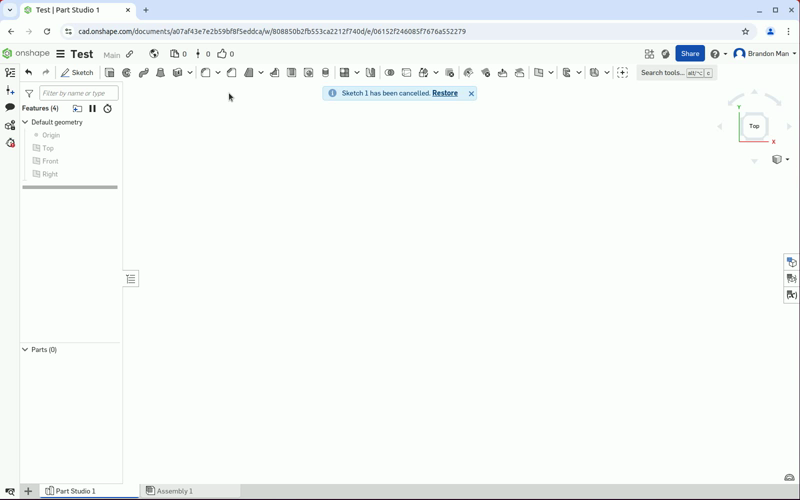
mouse_move(73, 352)
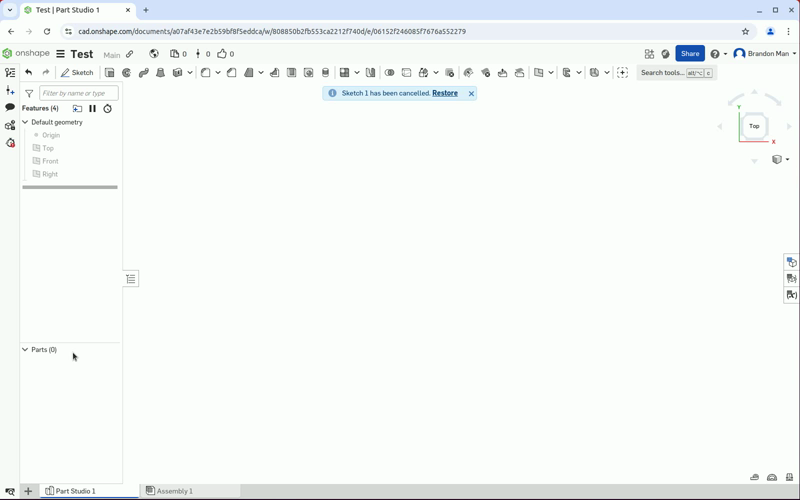
key(y)
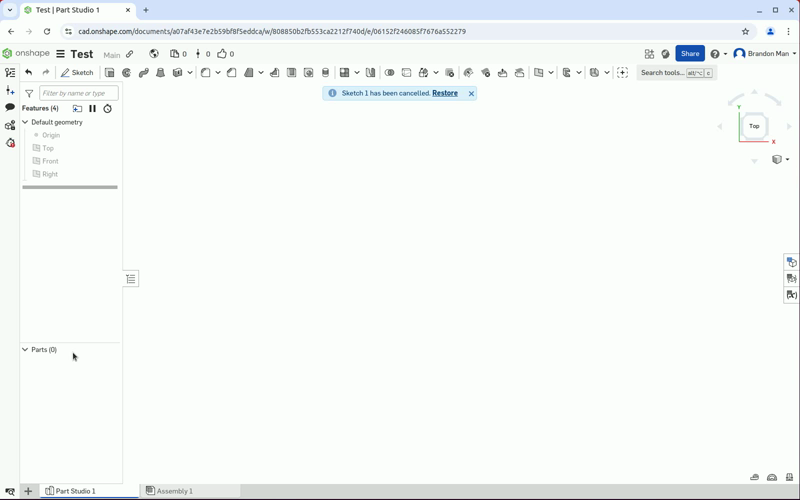
key(shift+p)
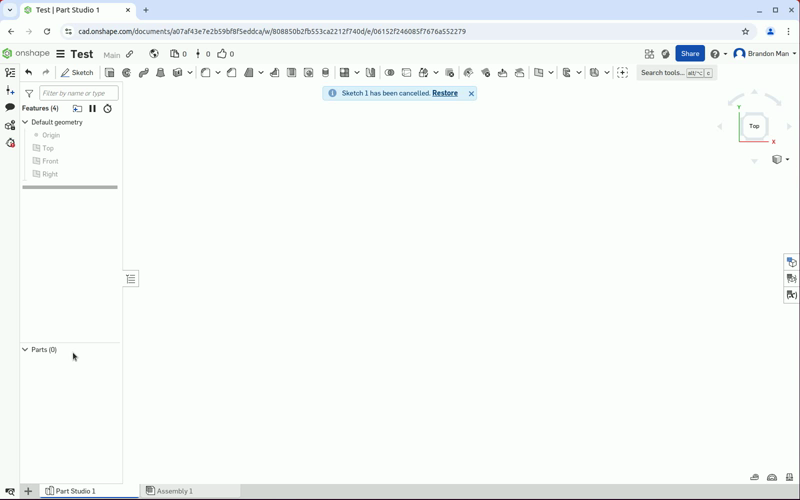
key(space)
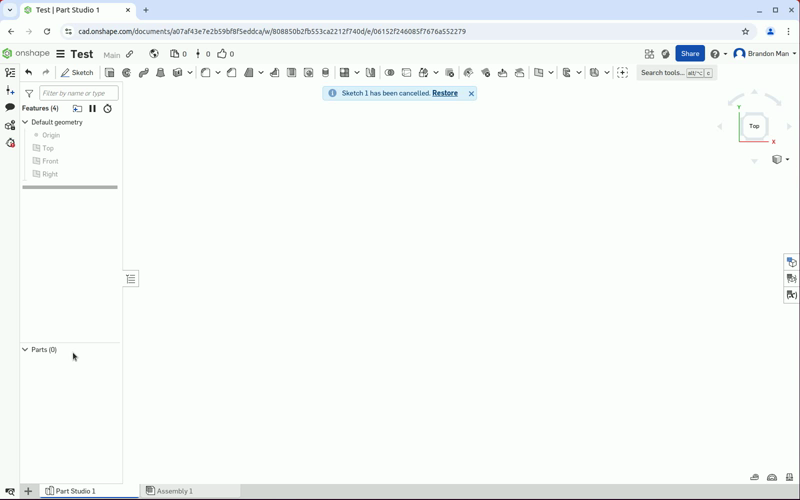
key_down(shift)
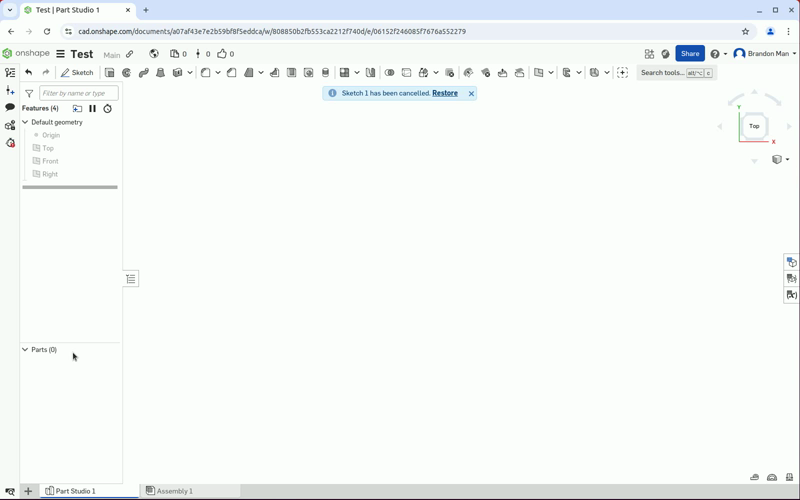
key(up)
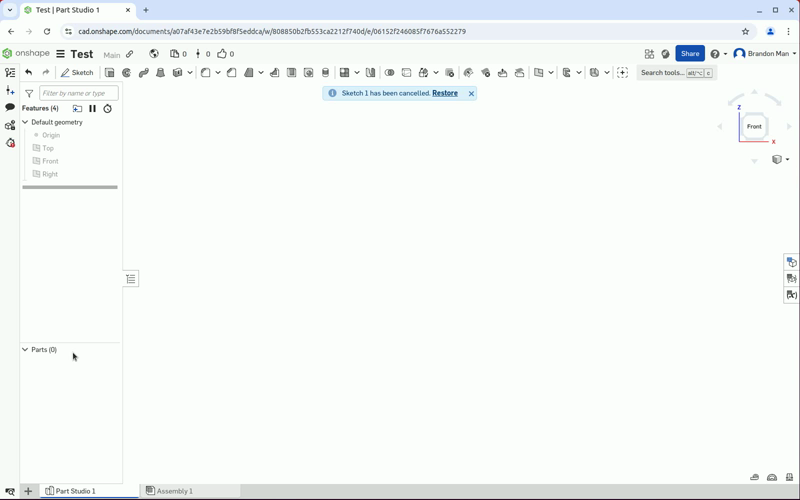
key_up(shift)
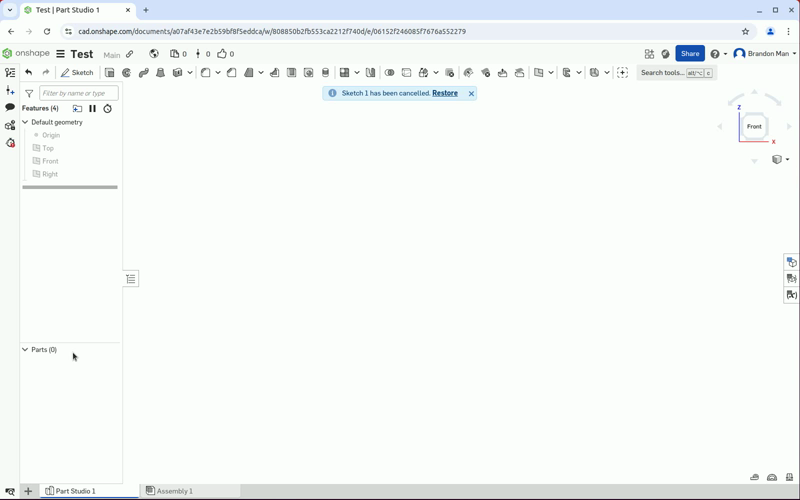
mouse_move(73, 352)
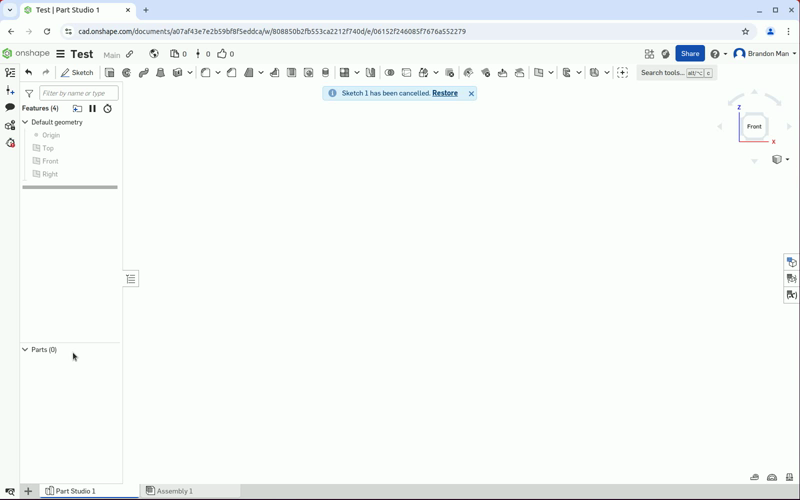
key(shift+y)
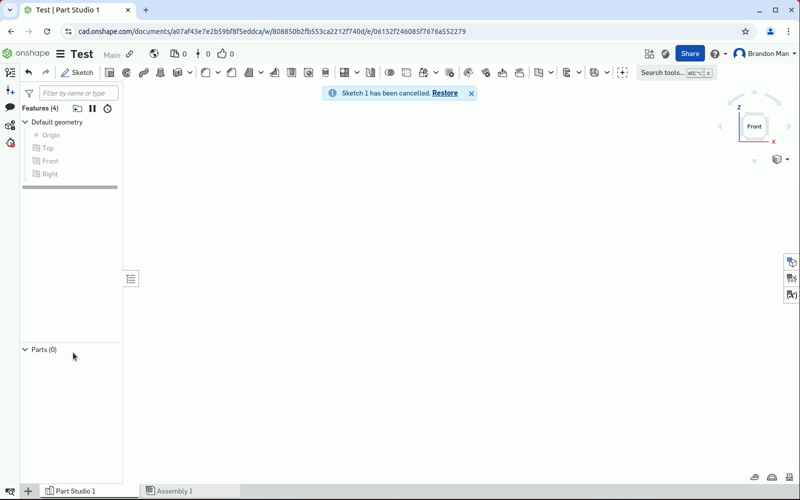
key(shift+s)
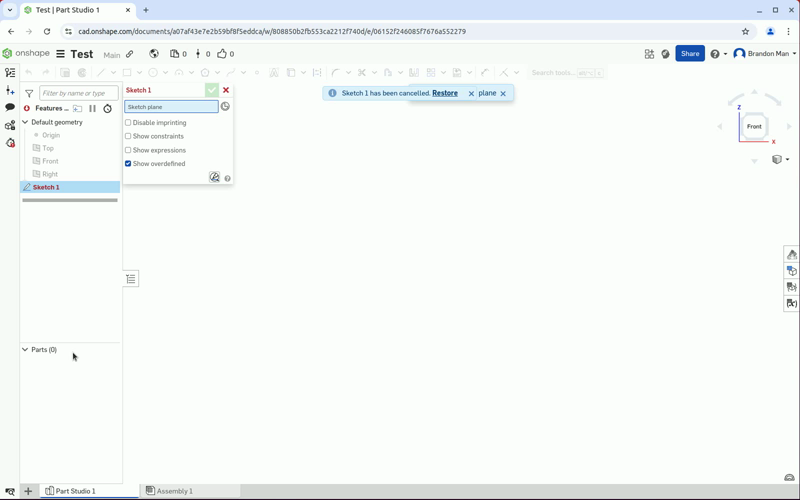
mouse_move(73, 163)
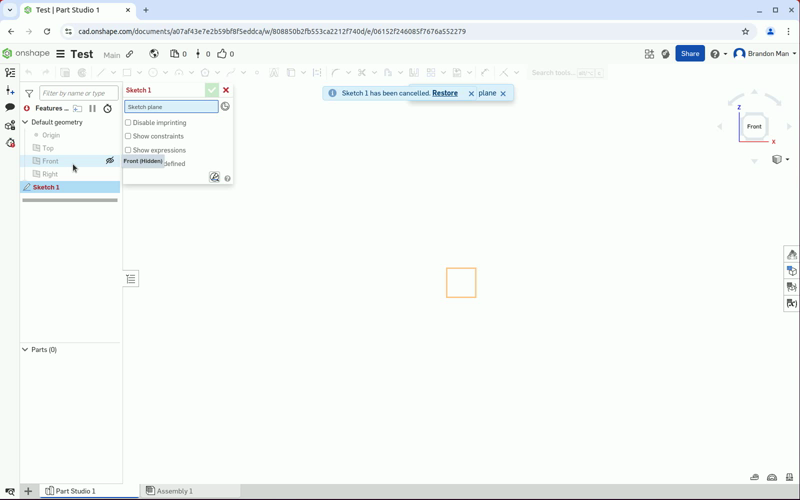
click(73, 163)
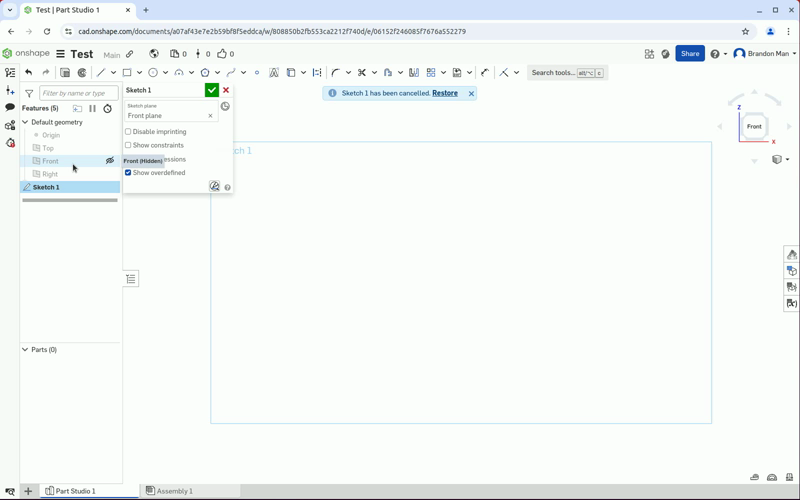
mouse_move(73, 352)
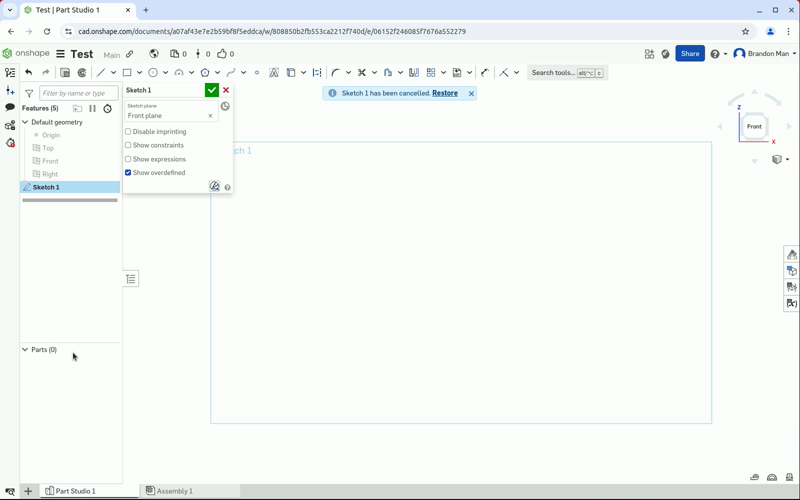
key(y)
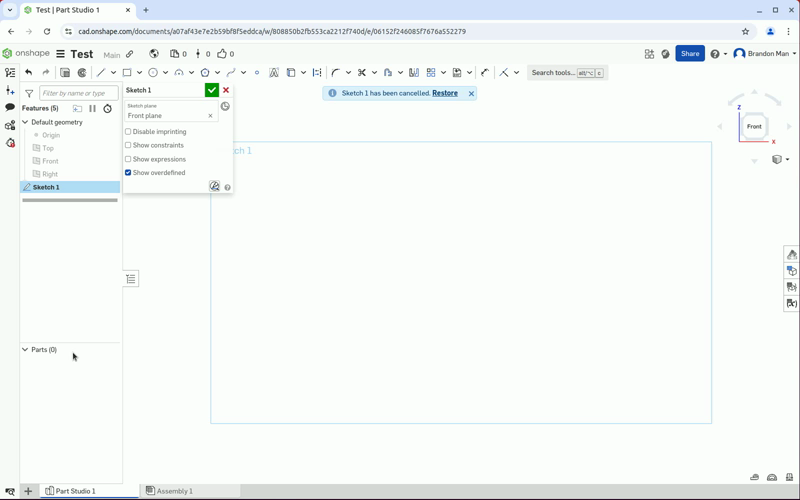
key(l)
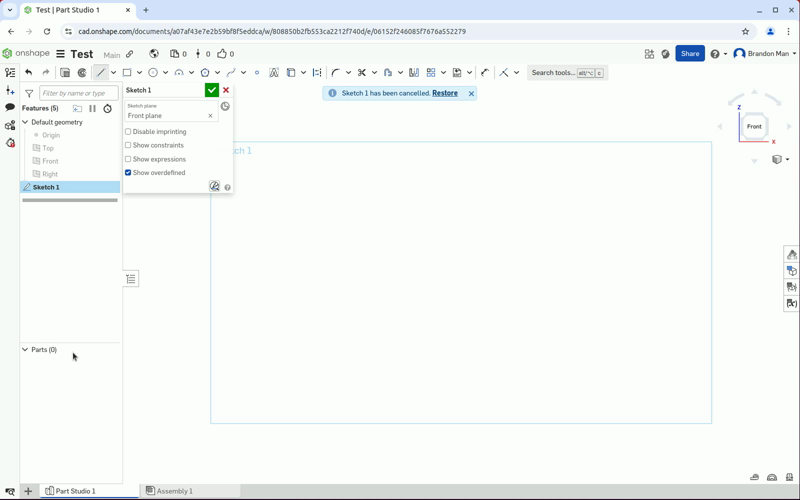
key_down(shift)
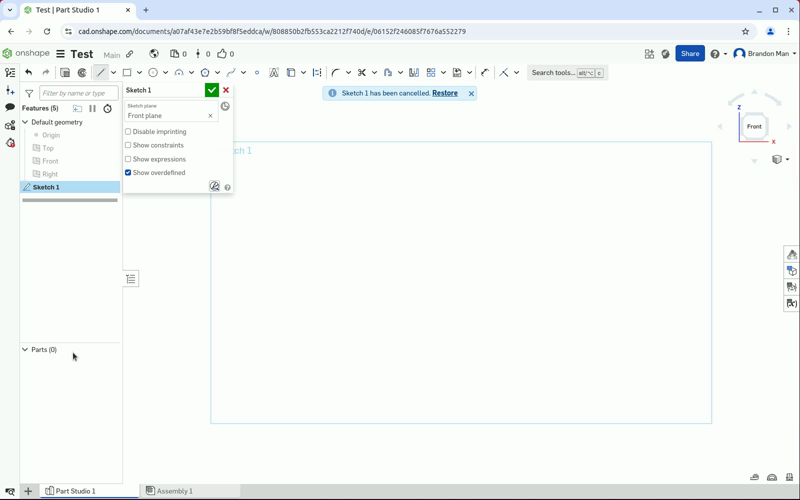
mouse_move(348, 365)
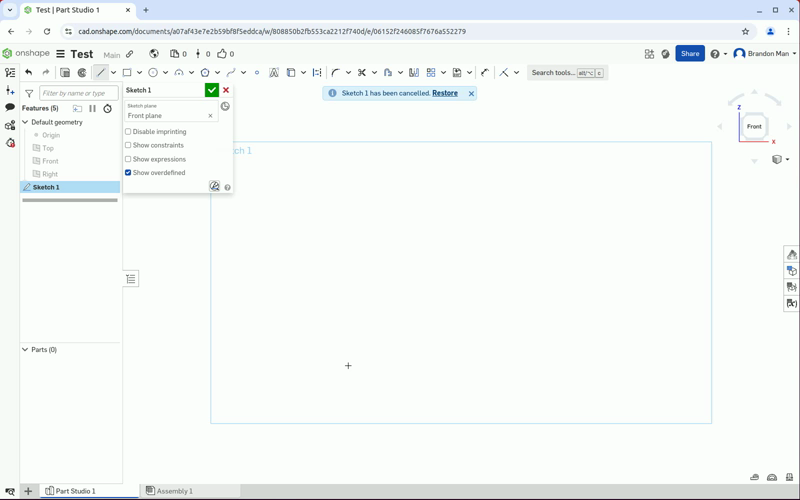
click(348, 365)
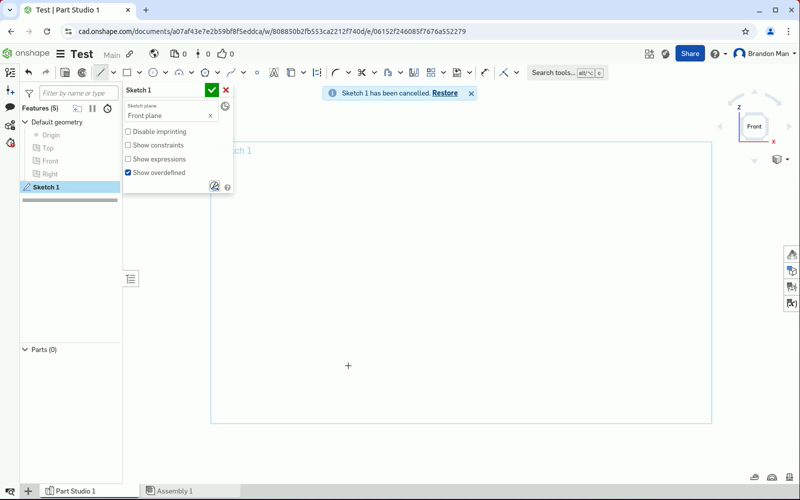
key_up(shift)
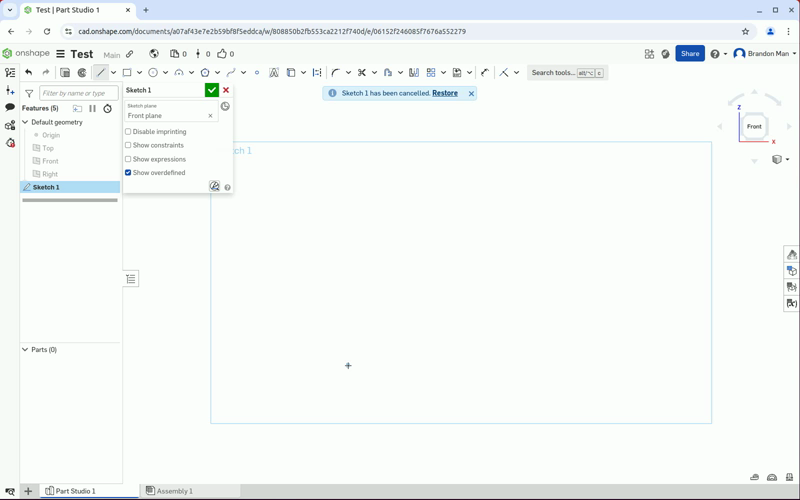
key_down(shift)
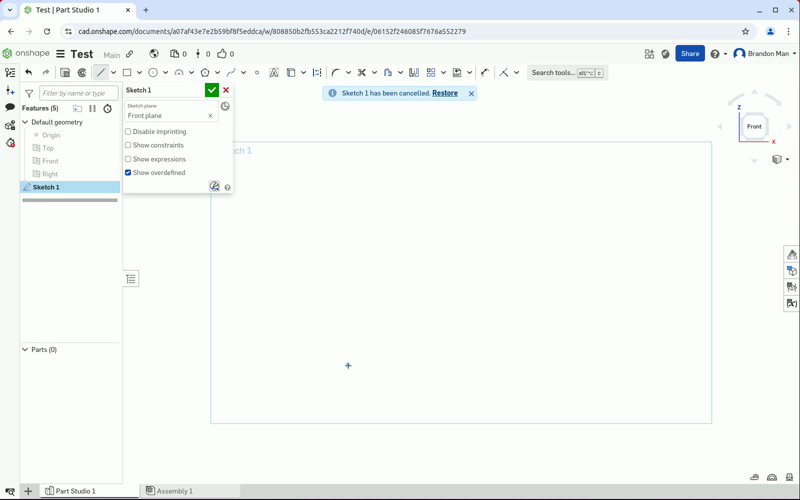
mouse_move(572, 365)
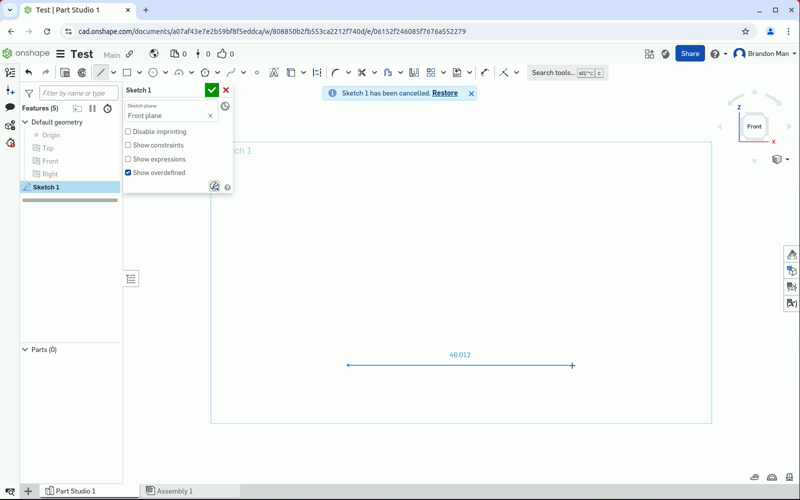
click(572, 365)
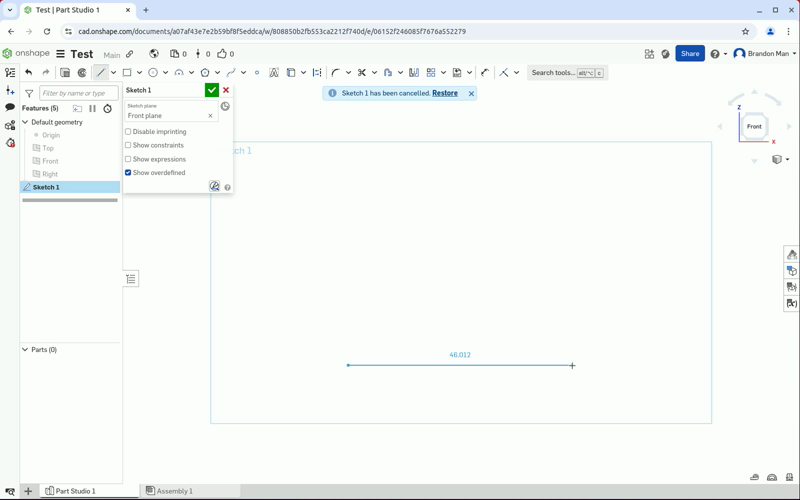
key_up(shift)
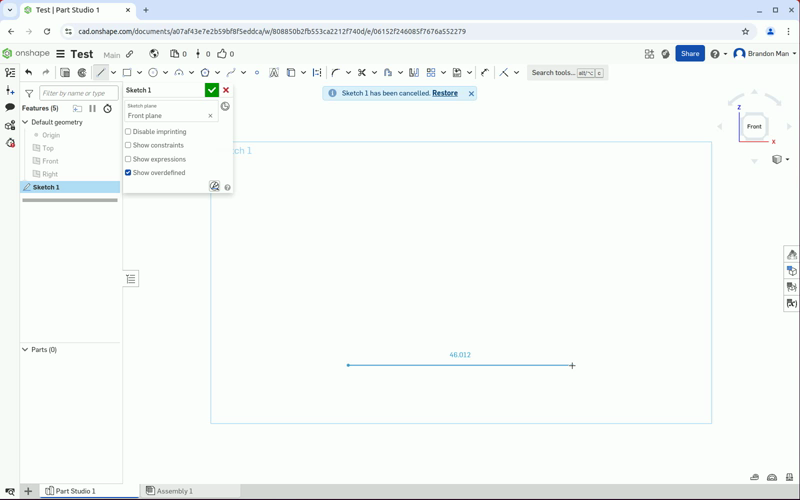
key_down(shift)
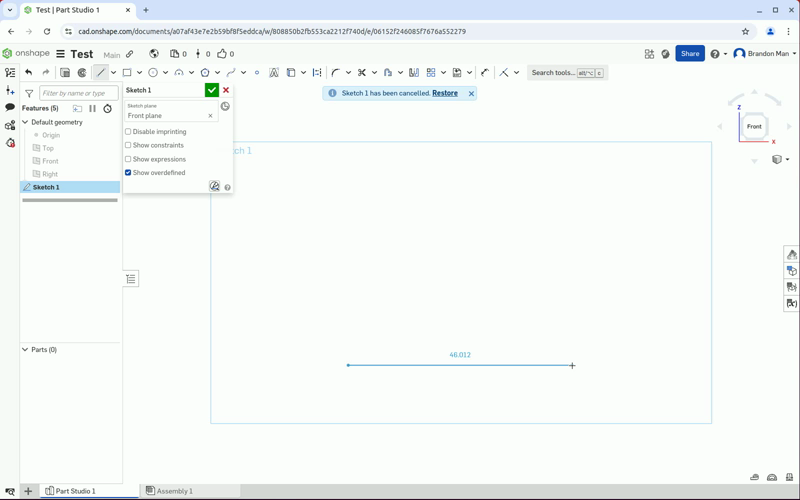
mouse_move(572, 202)
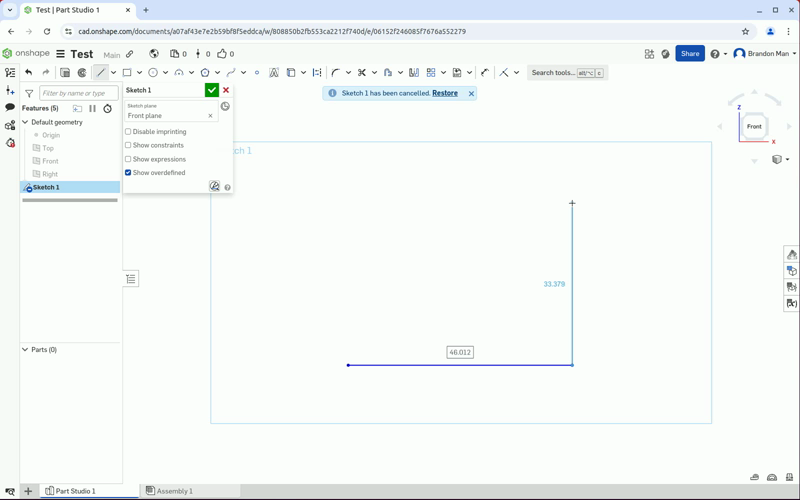
click(572, 202)
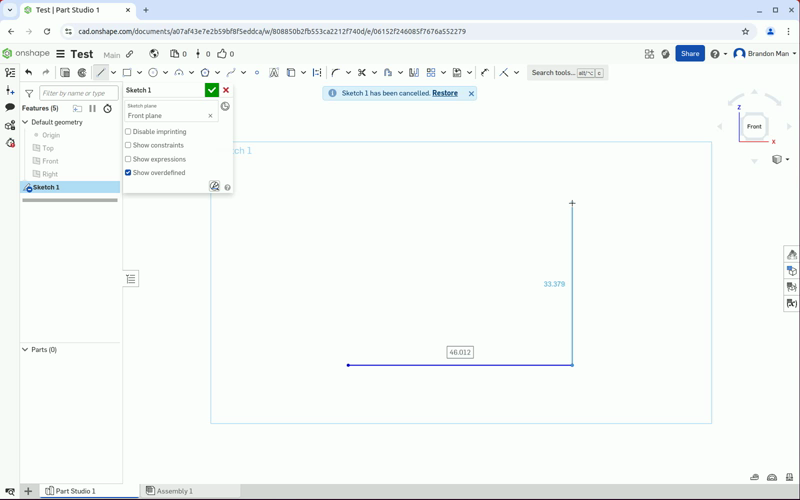
key_up(shift)
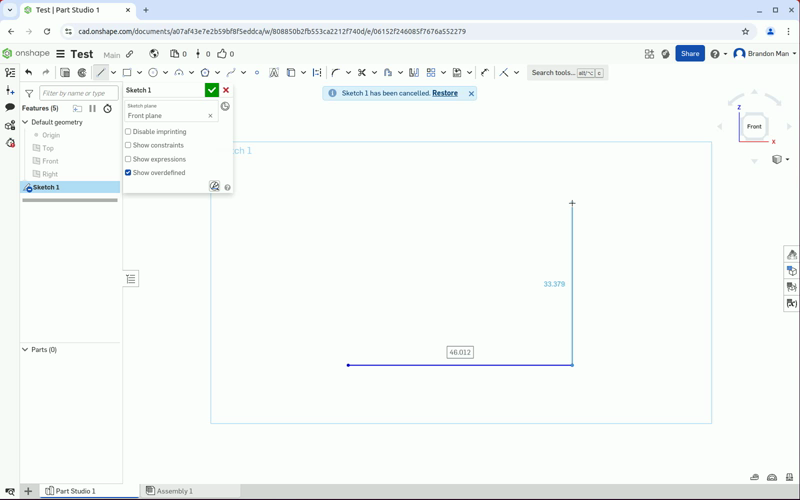
key_down(shift)
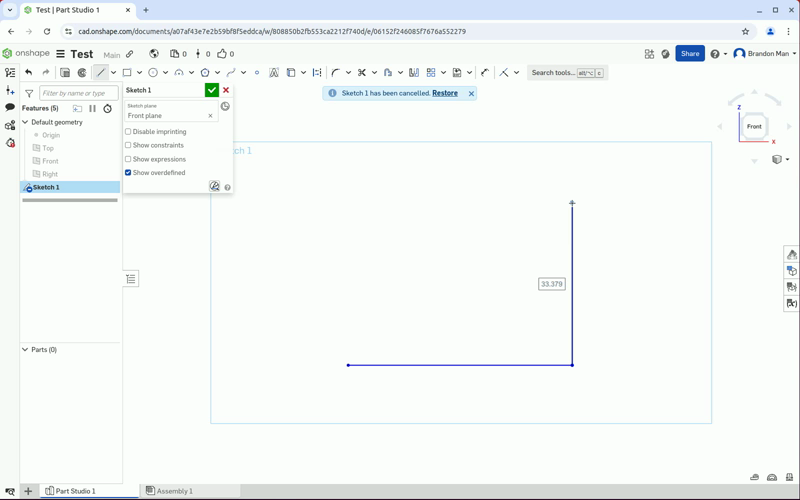
mouse_move(348, 202)
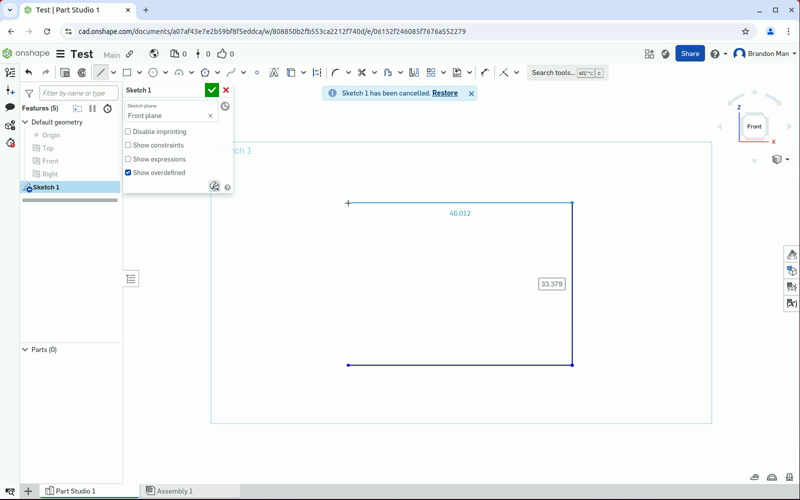
click(348, 202)
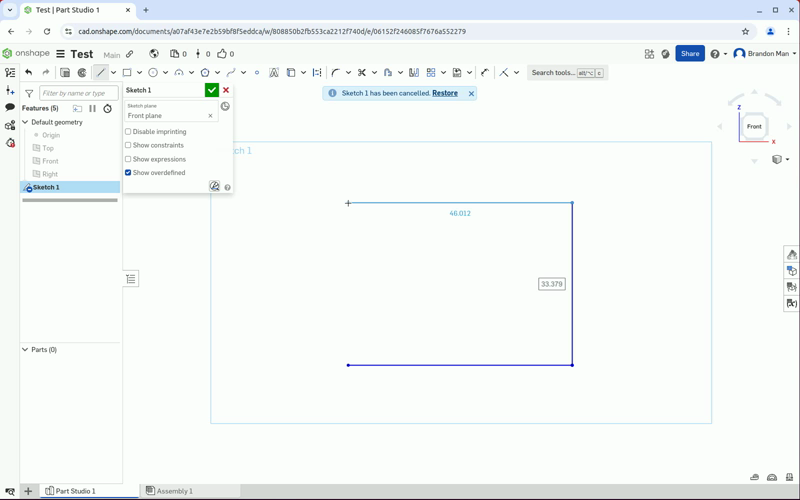
key_up(shift)
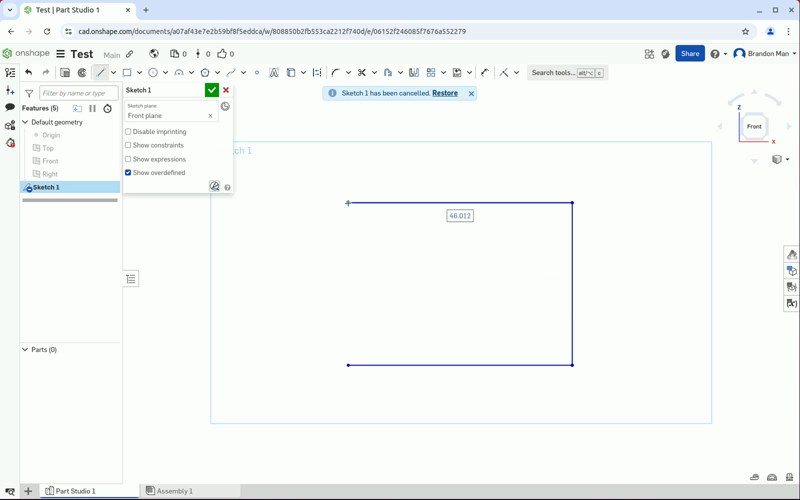
key_down(shift)
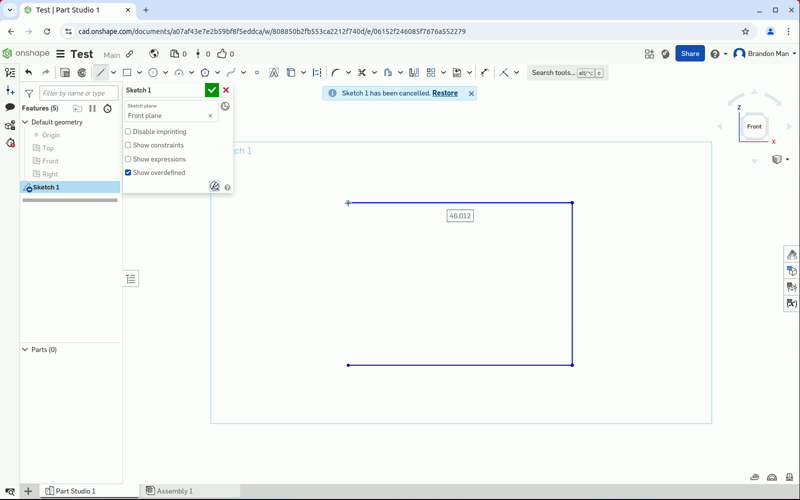
mouse_move(348, 365)
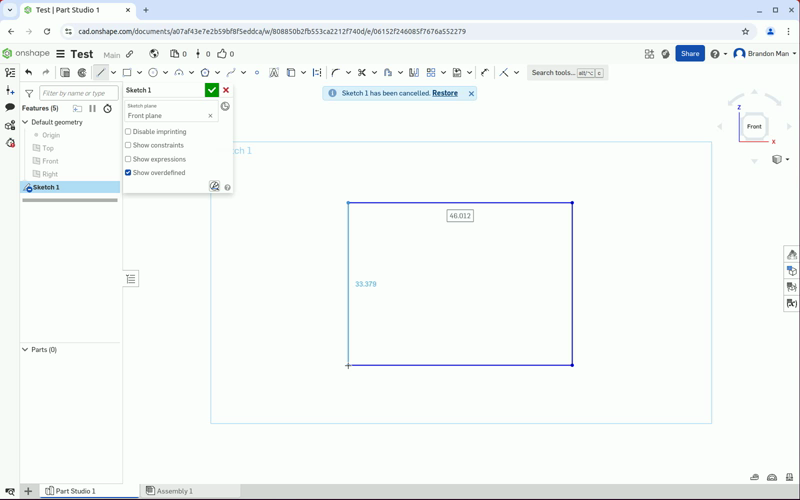
key_up(shift)
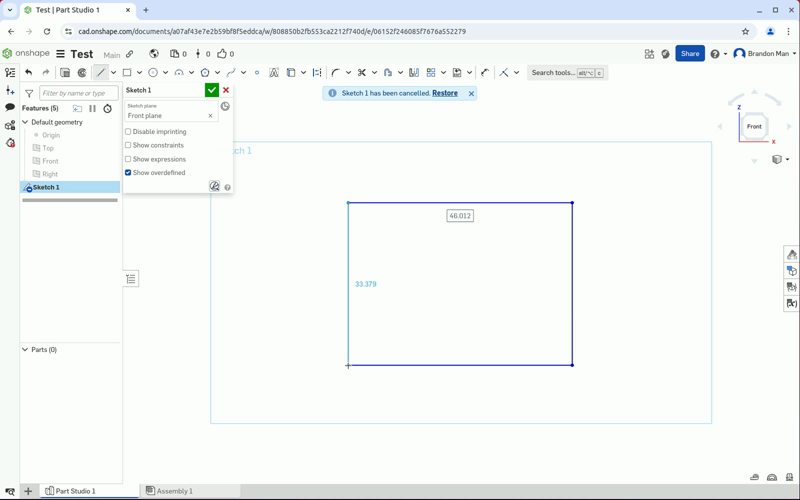
click(348, 365)
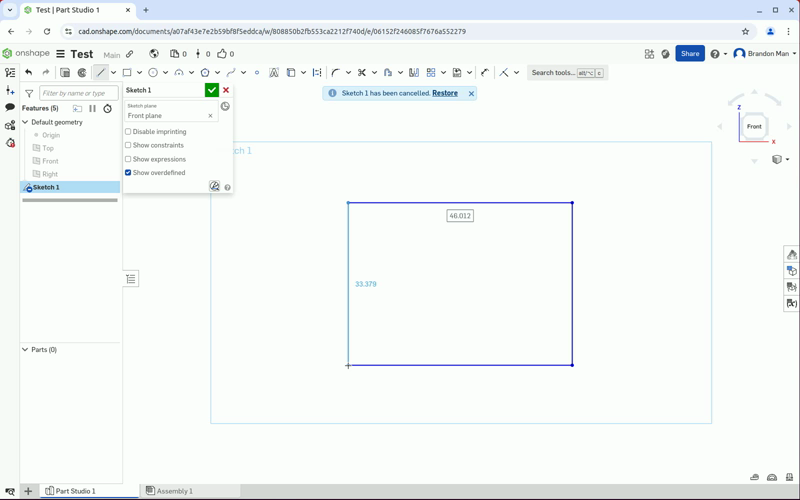
key(esc)
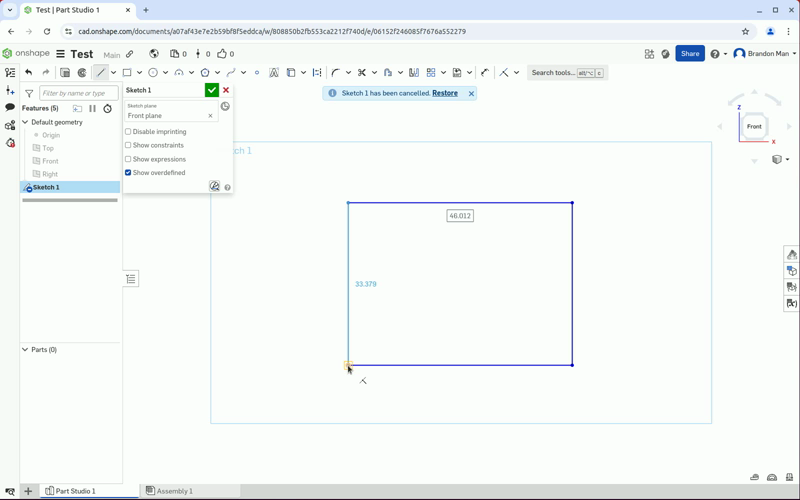
mouse_move(406, 303)
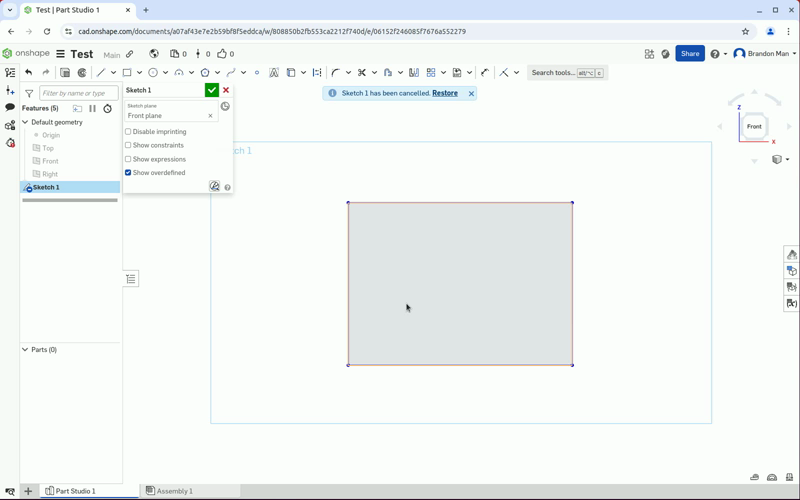
click(406, 303)
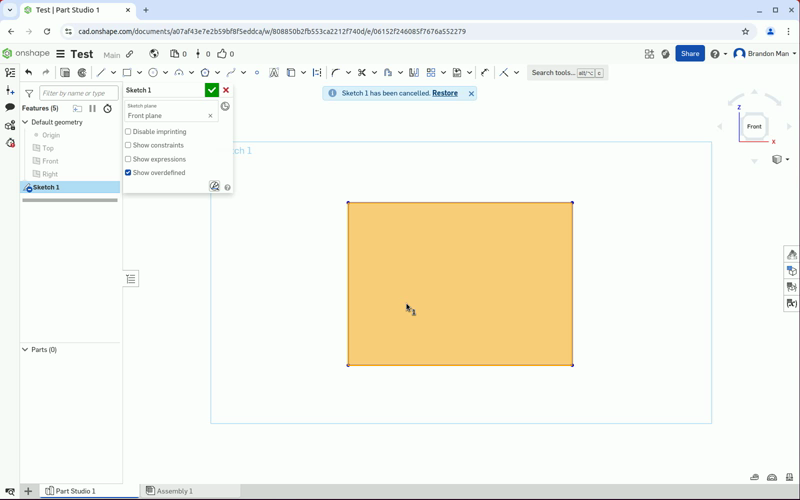
mouse_move(73, 352)
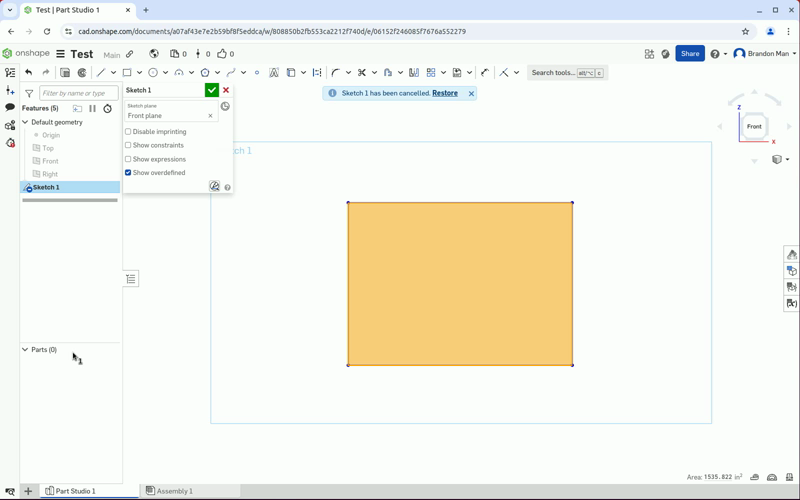
key(shift+y)
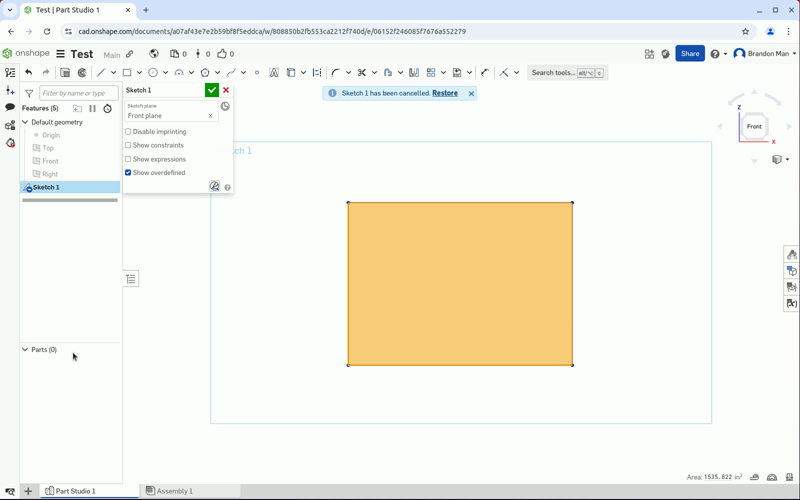
key(shift+e)
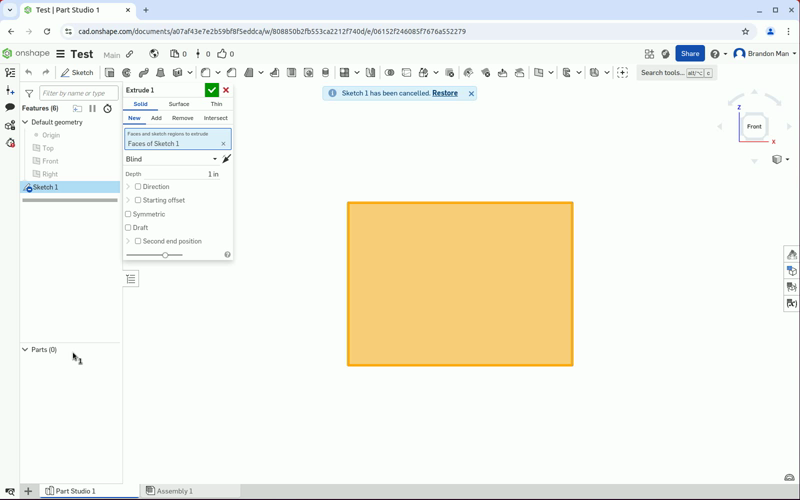
mouse_move(143, 106)
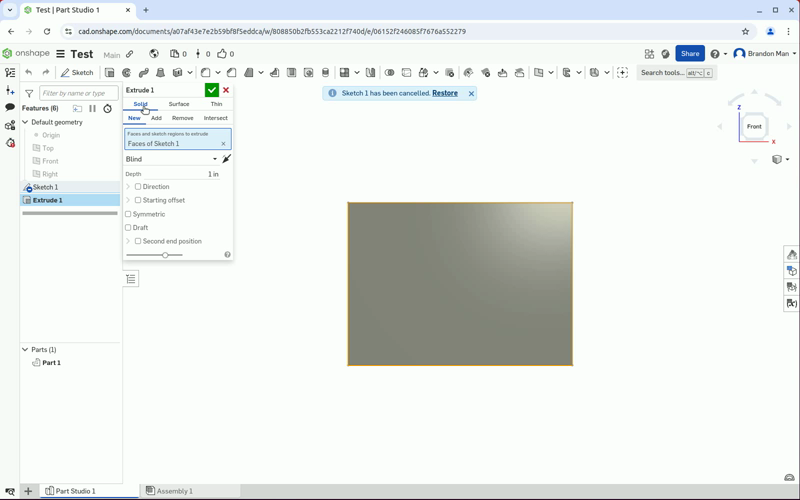
click(143, 106)
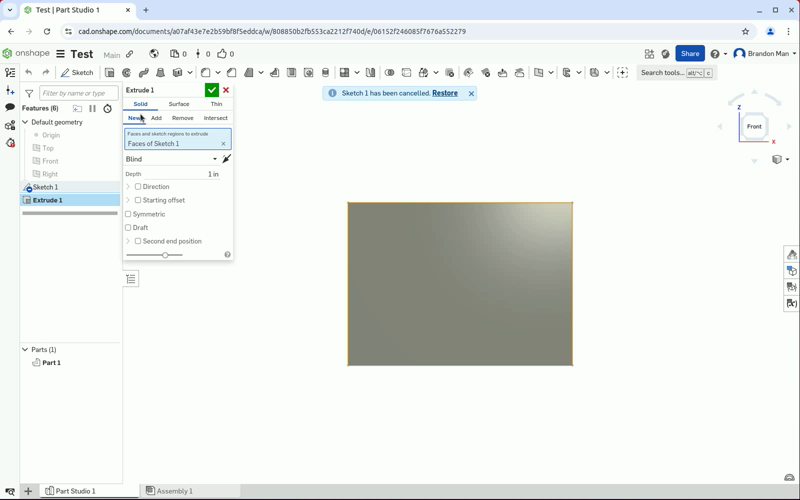
mouse_move(137, 120)
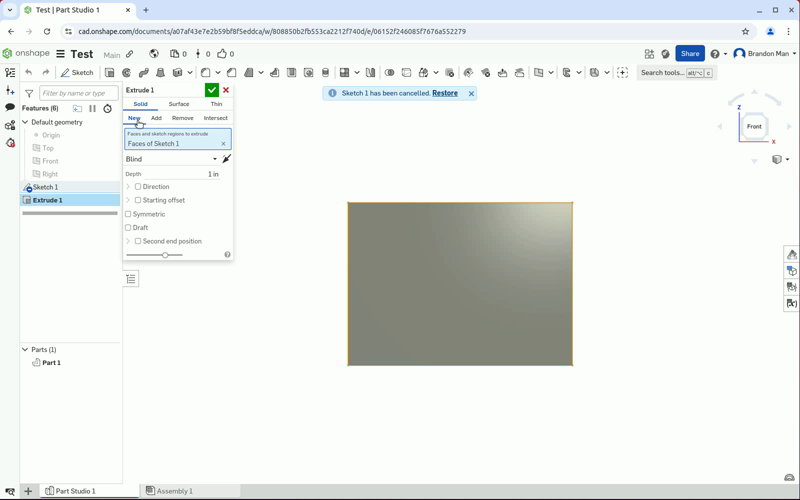
click(137, 120)
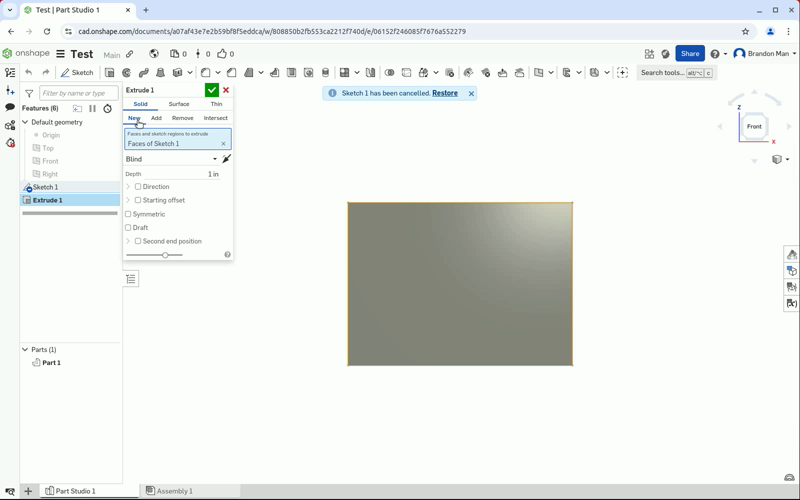
key(tab, 4)
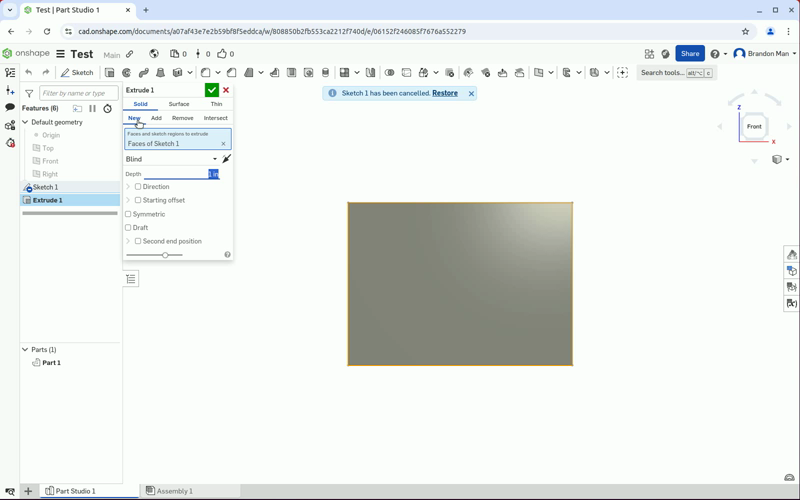
text(20.942)
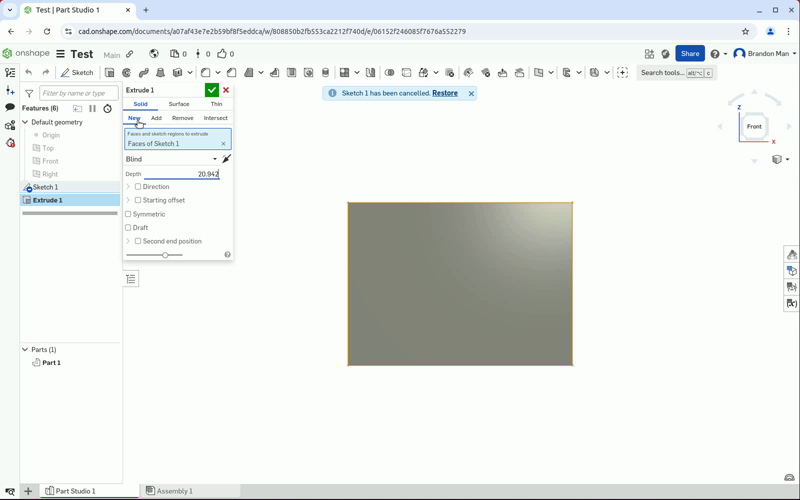
key(enter)
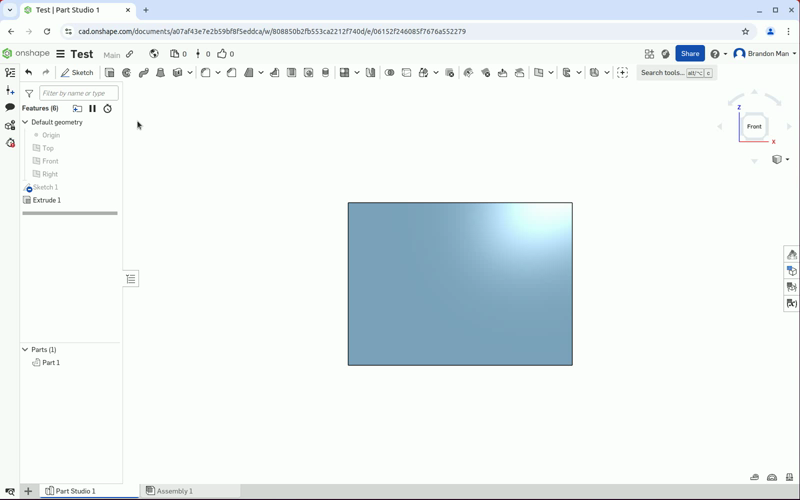
key(shift+h)
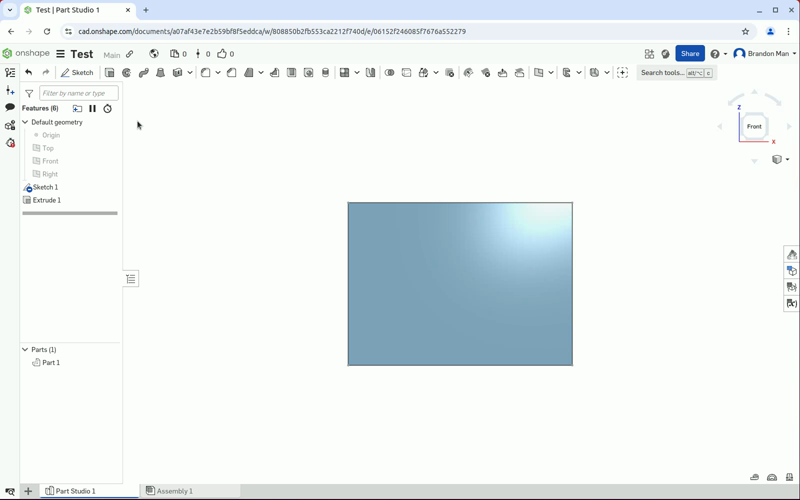
key(shift+h)
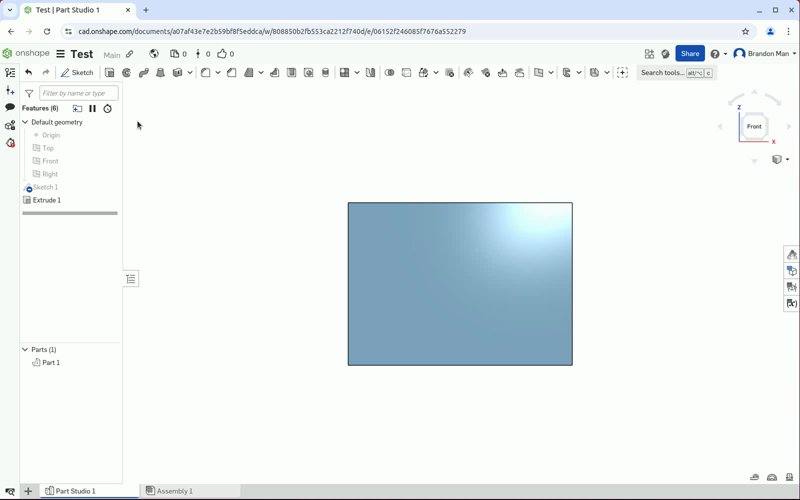
mouse_move(73, 189)
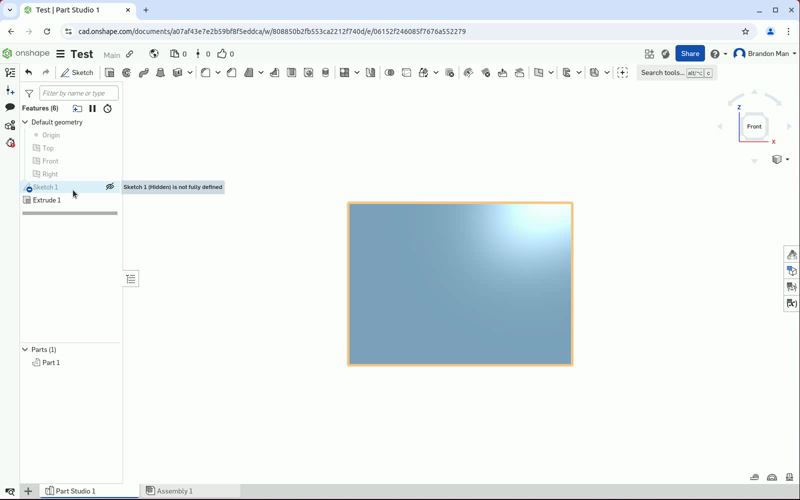
click(73, 189)
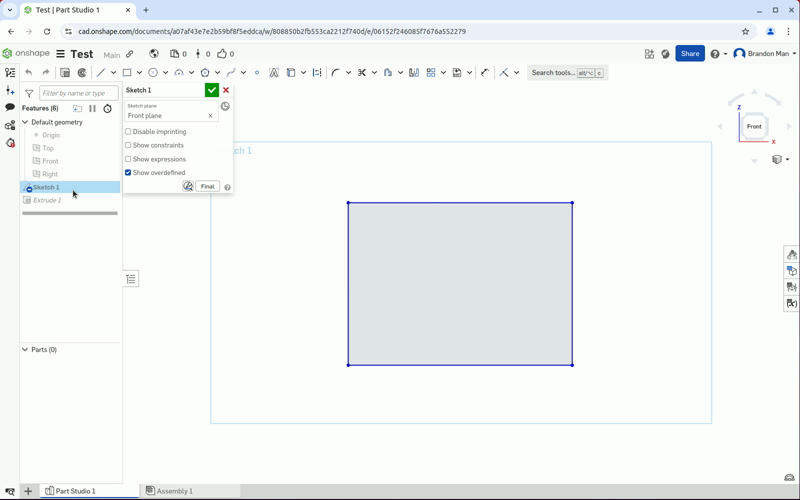
mouse_move(229, 92)
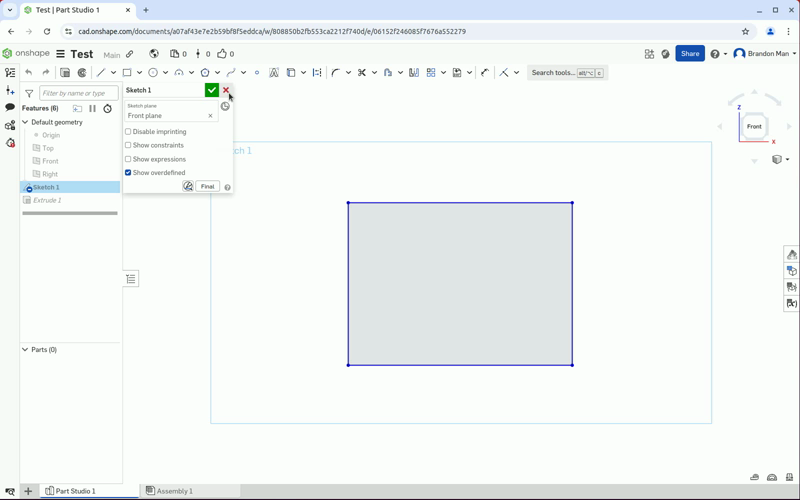
click(229, 92)
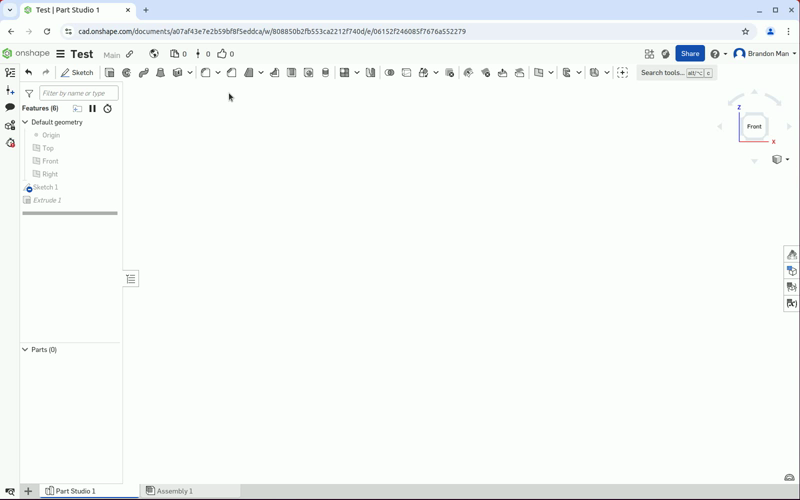
mouse_move(73, 352)
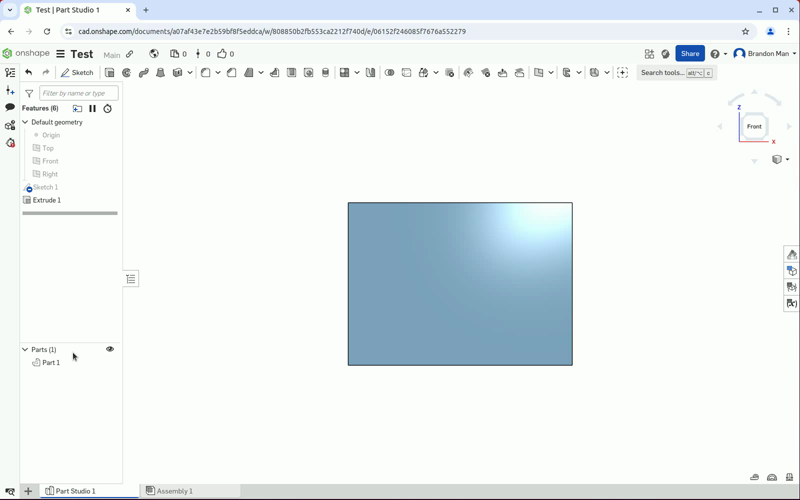
key(y)
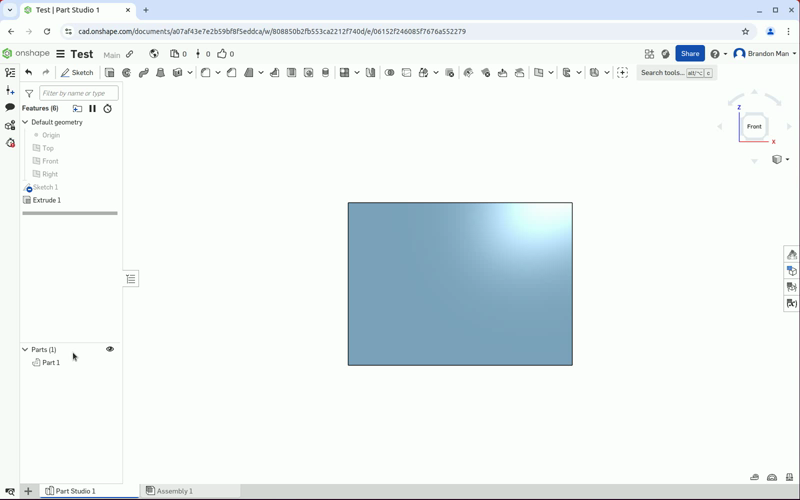
key(shift+p)
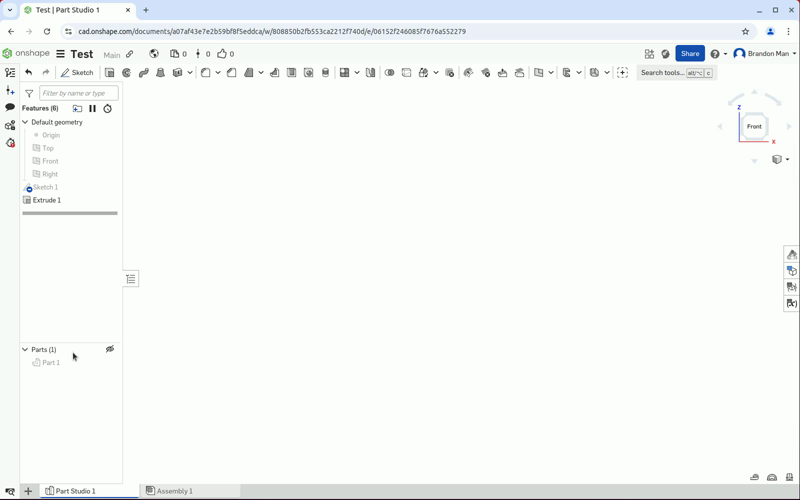
key(space)
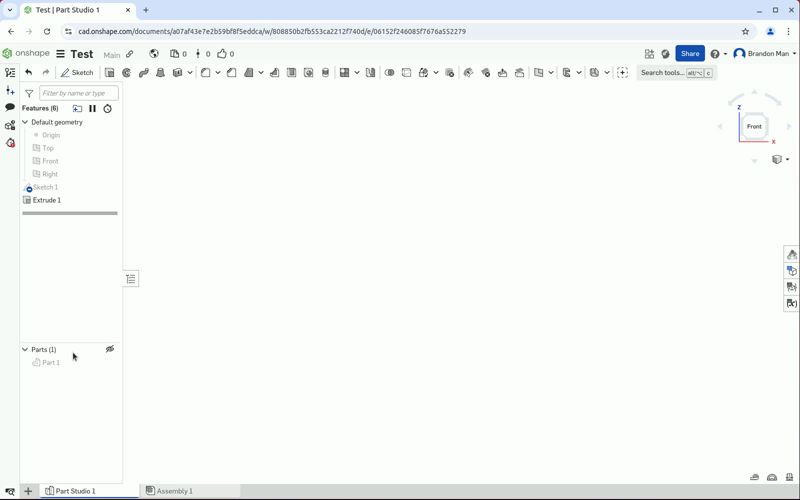
key_down(shift)
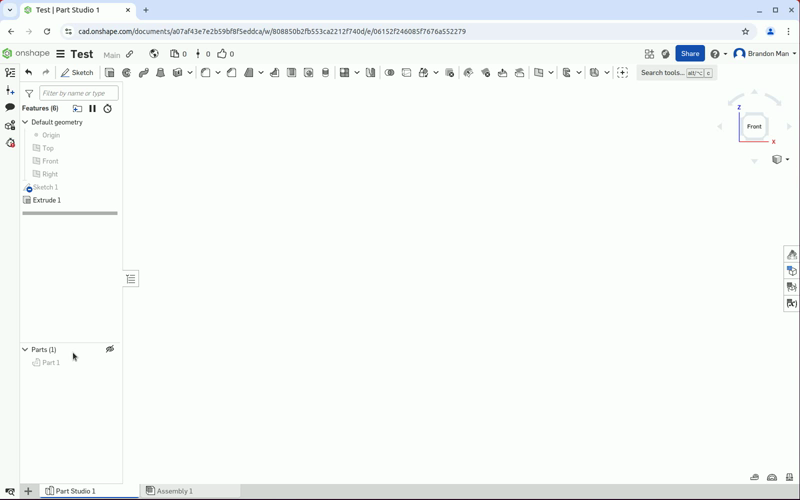
key(down)
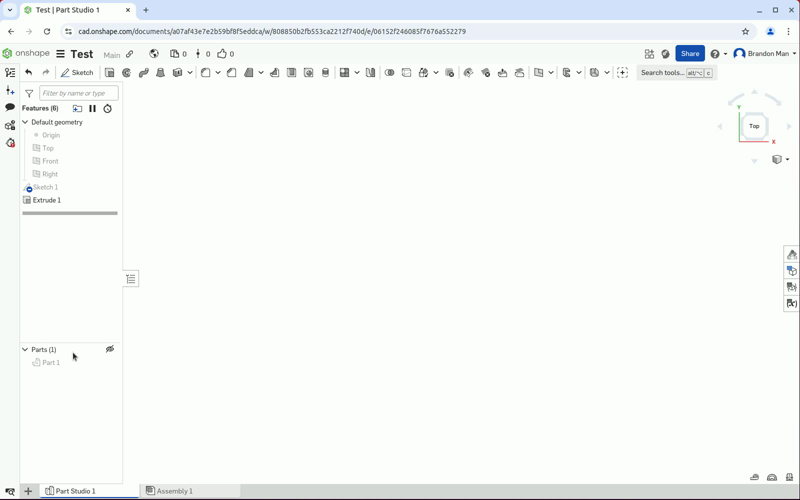
key_up(shift)
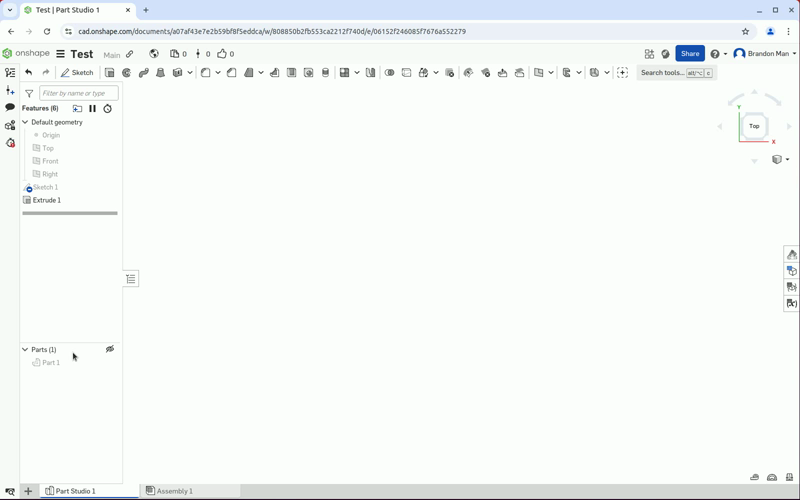
mouse_move(73, 352)
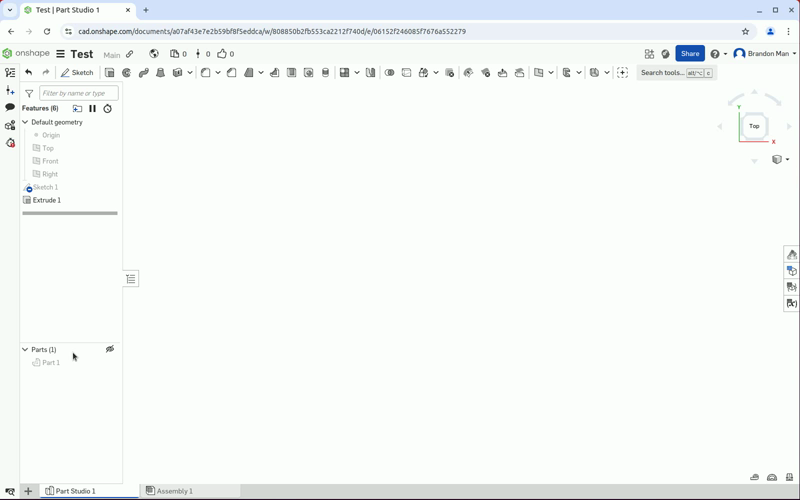
key(shift+y)
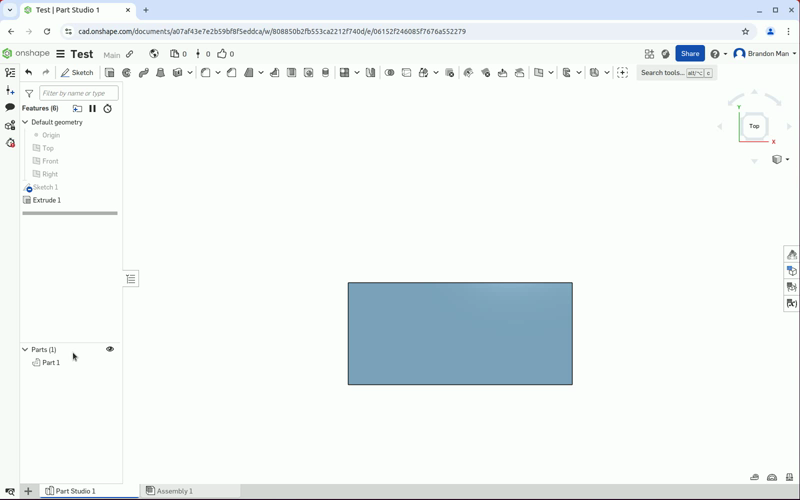
mouse_move(541, 75)
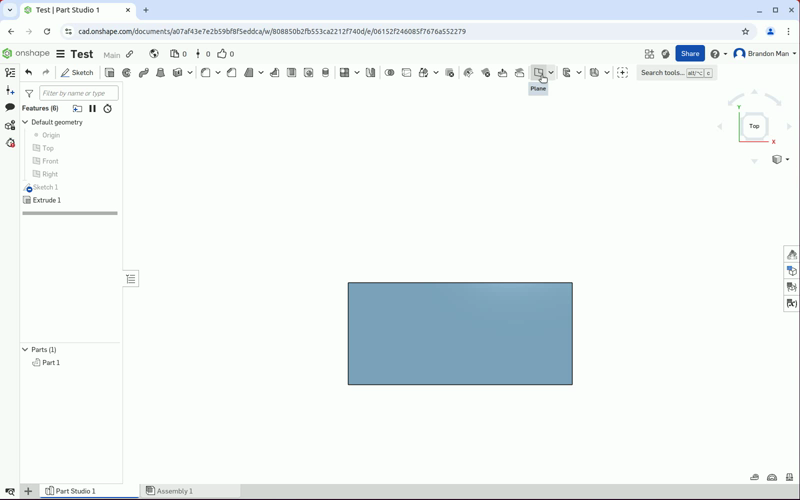
click(541, 75)
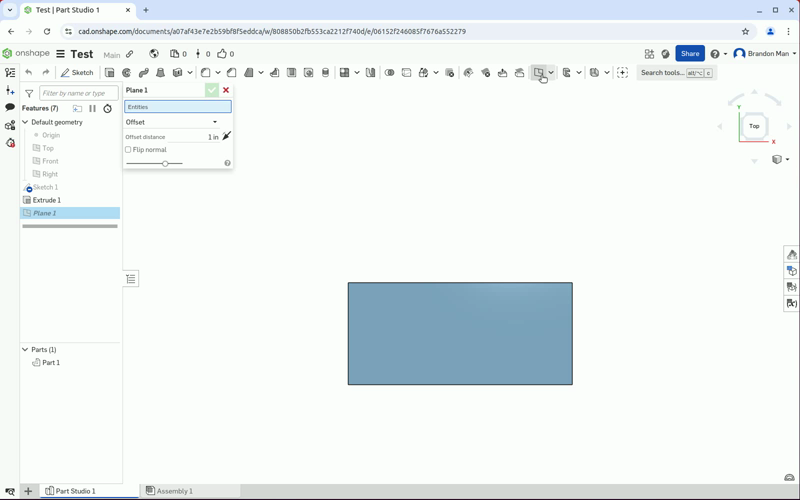
mouse_move(73, 150)
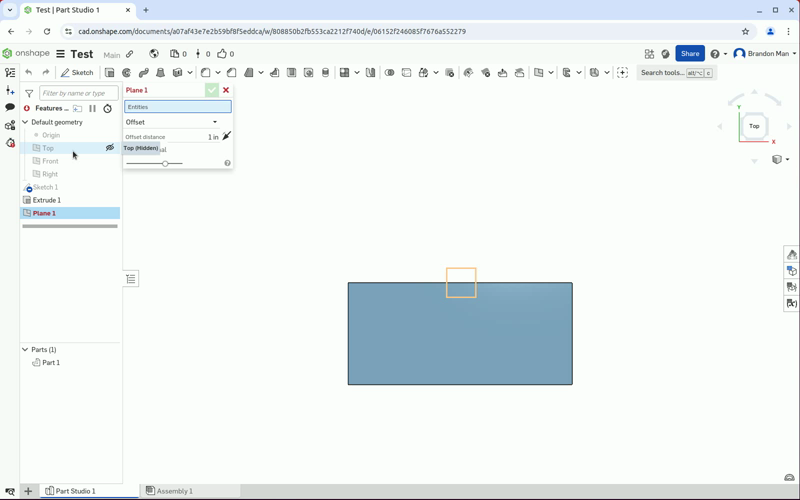
click(73, 150)
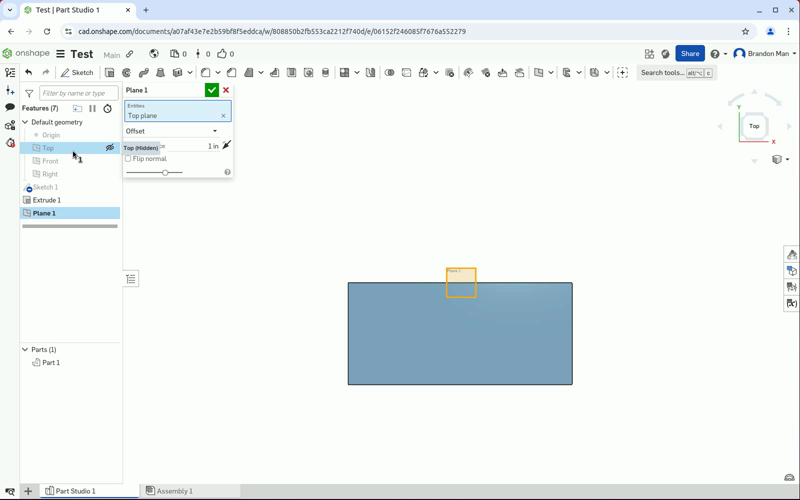
key(tab, 2)
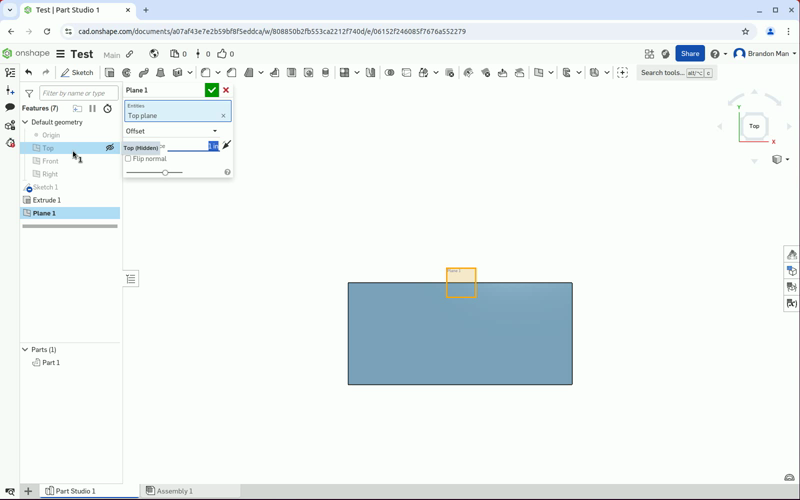
text(16.854)
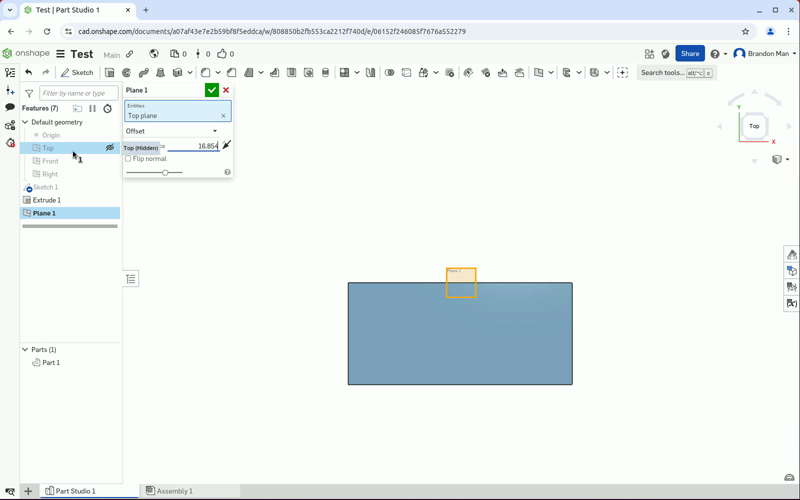
key(enter, 2)
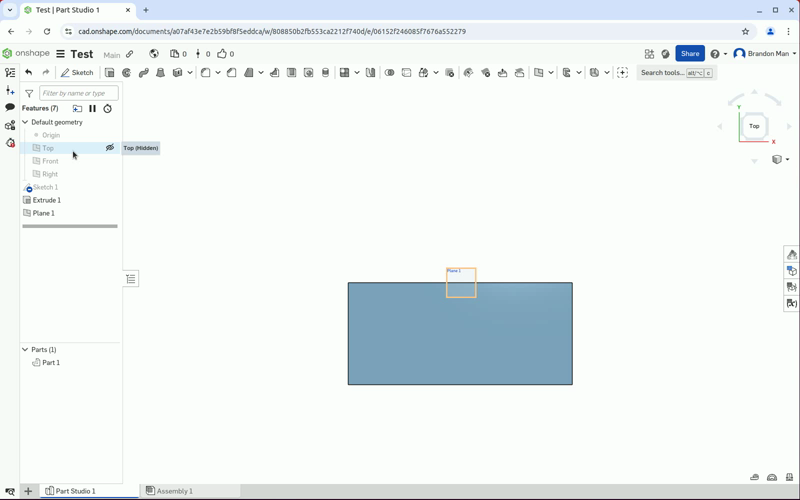
key(shift+s)
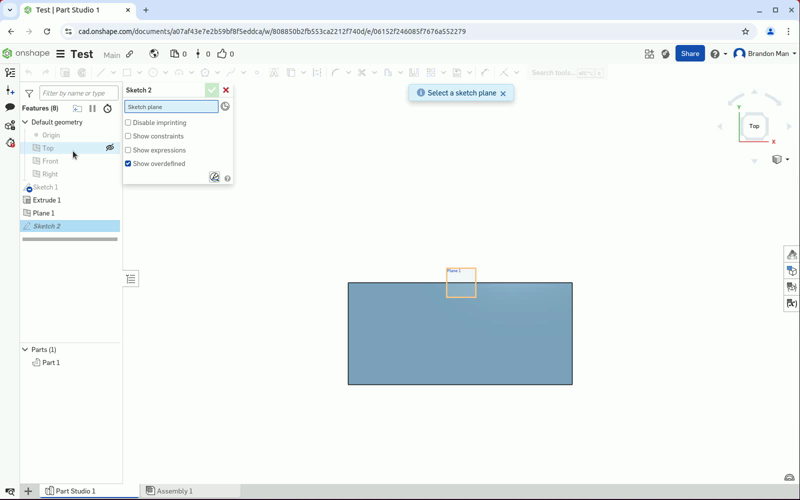
mouse_move(73, 215)
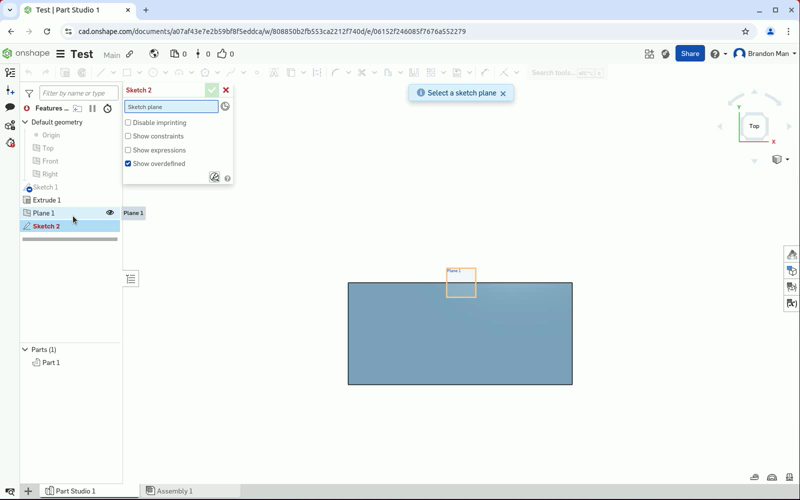
click(73, 215)
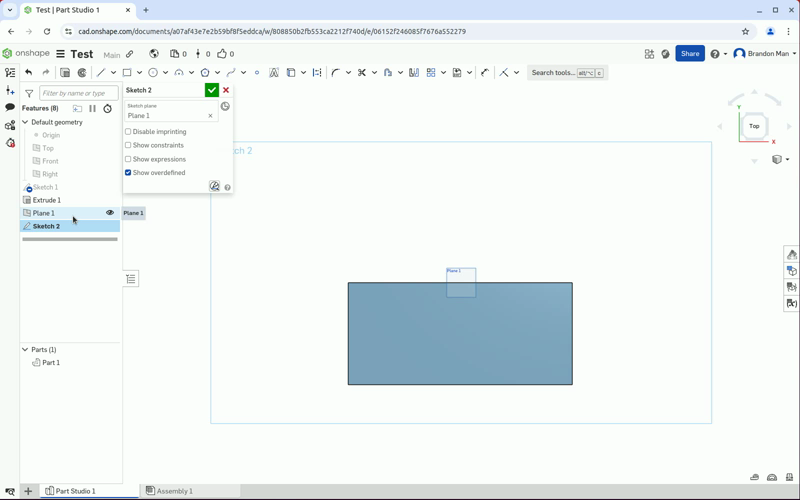
mouse_move(73, 352)
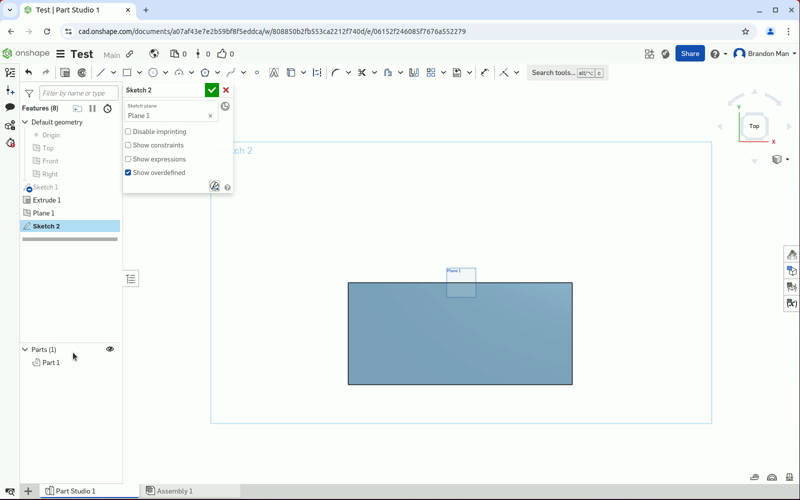
key(y)
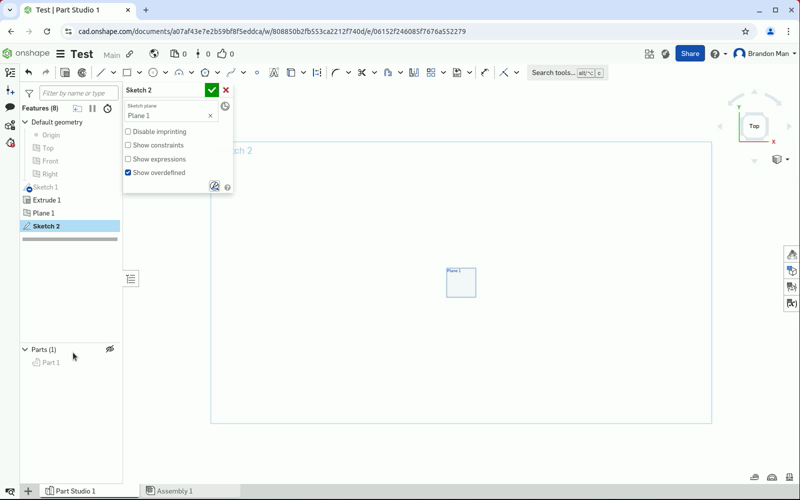
key(l)
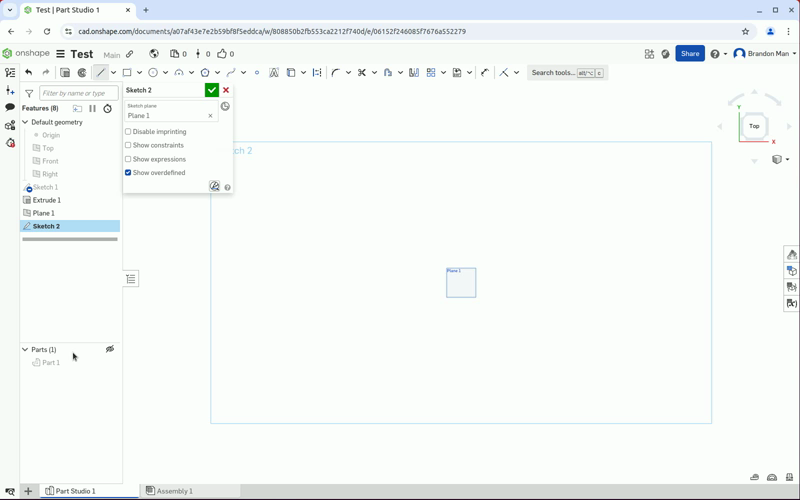
key_down(shift)
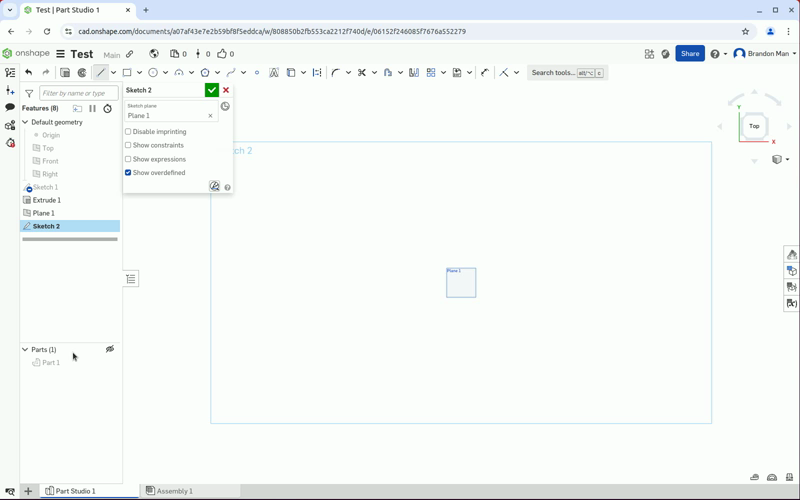
mouse_move(485, 354)
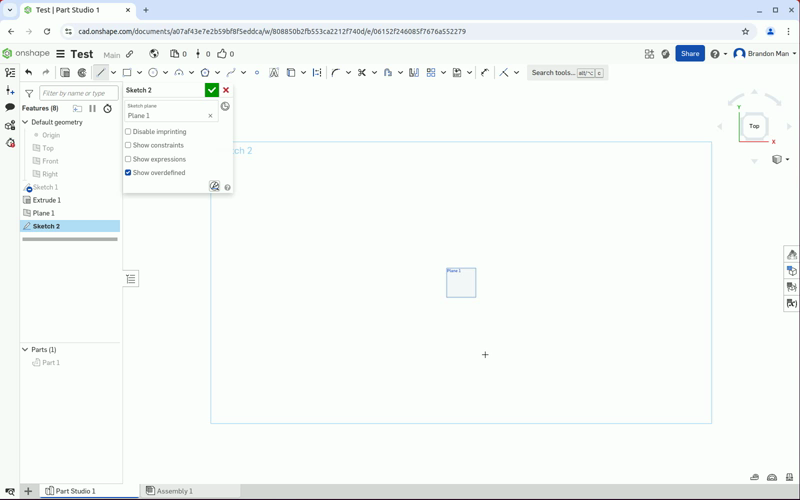
click(485, 354)
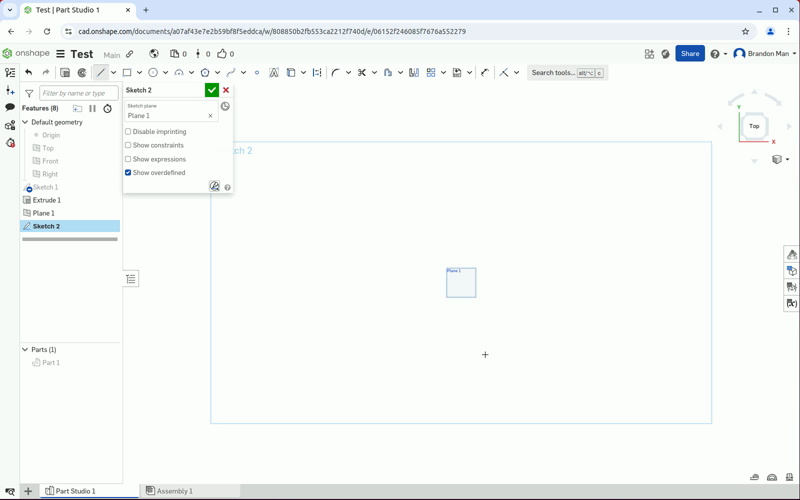
key_up(shift)
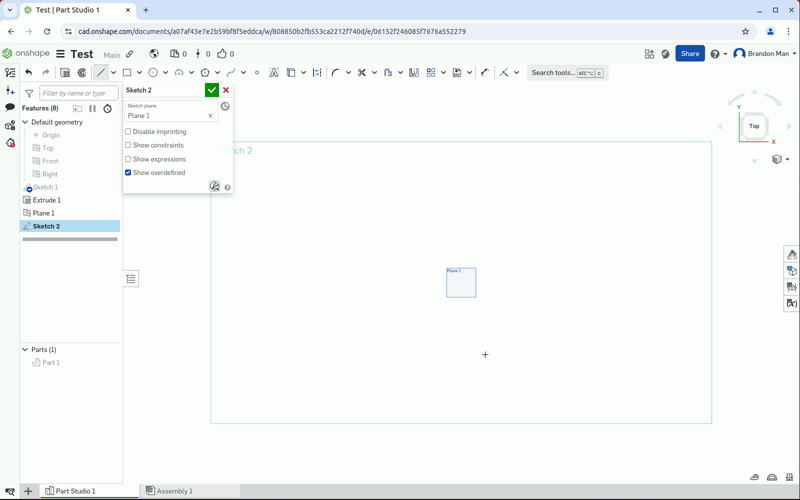
key_down(shift)
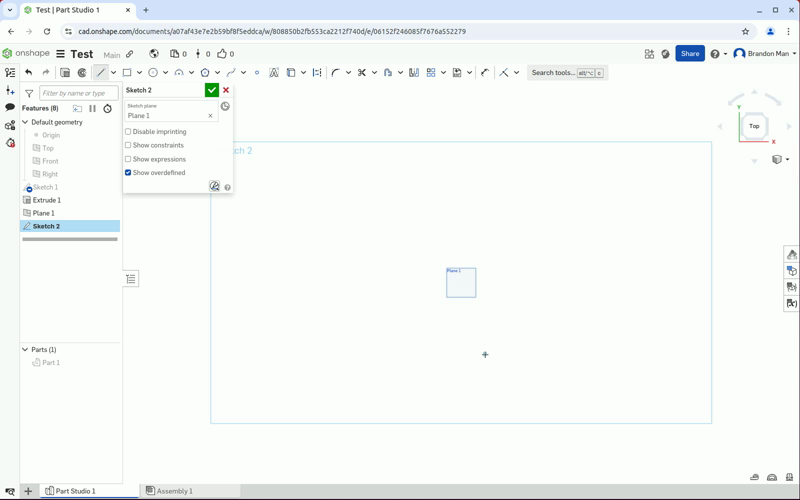
mouse_move(515, 354)
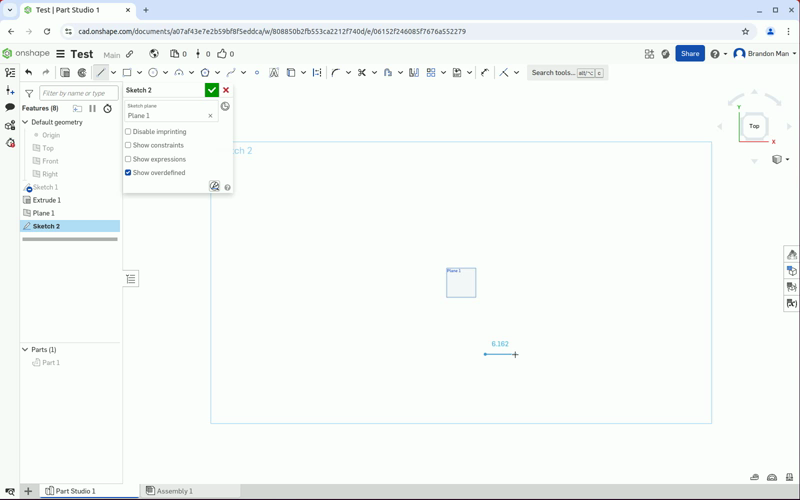
mouse_move(530, 354)
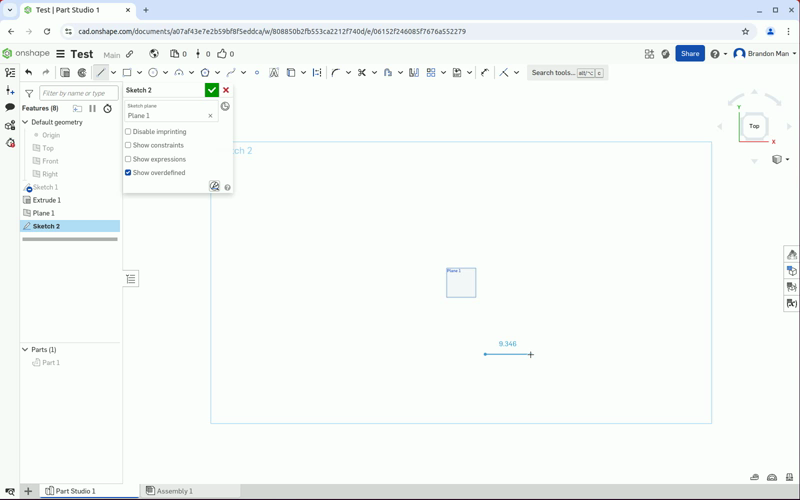
click(530, 354)
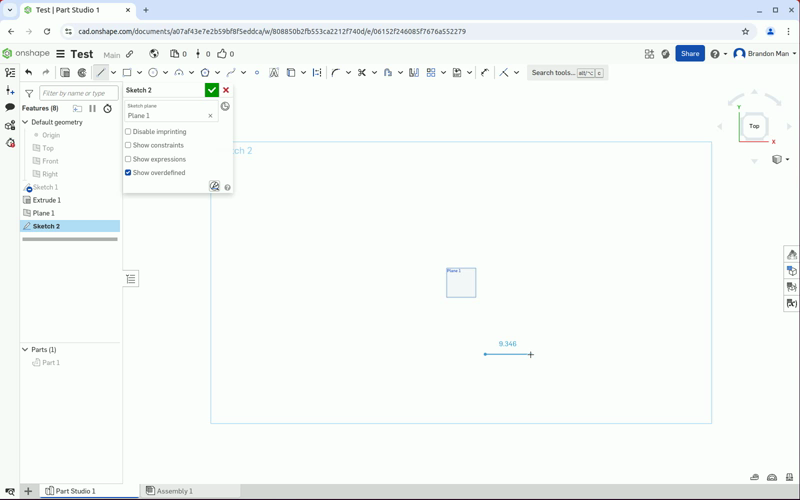
key_up(shift)
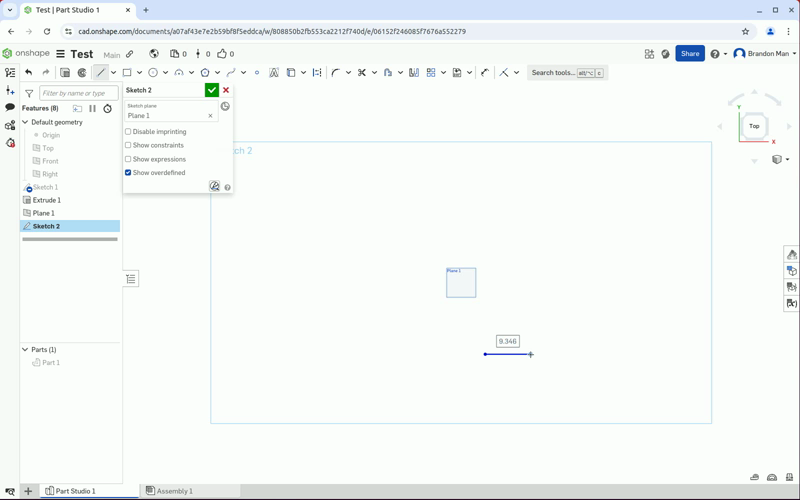
key_down(shift)
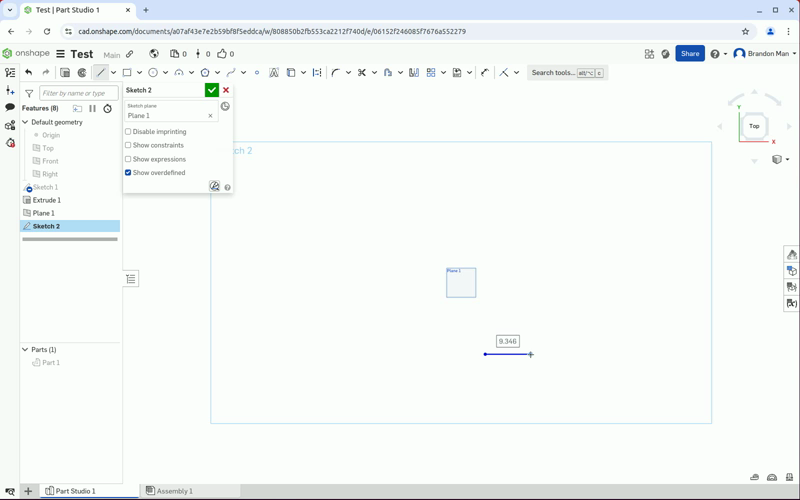
mouse_move(560, 354)
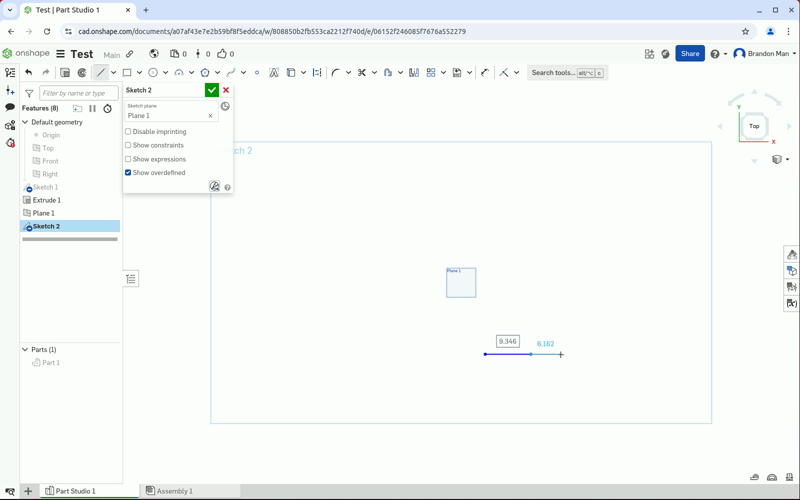
mouse_move(530, 309)
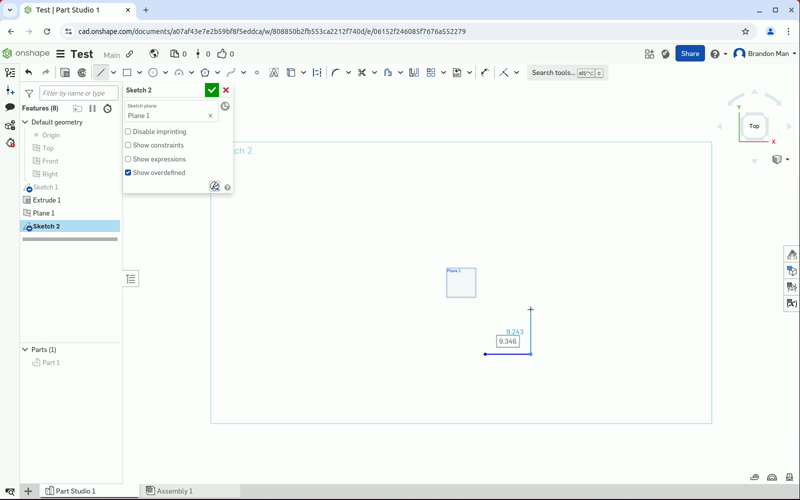
click(530, 309)
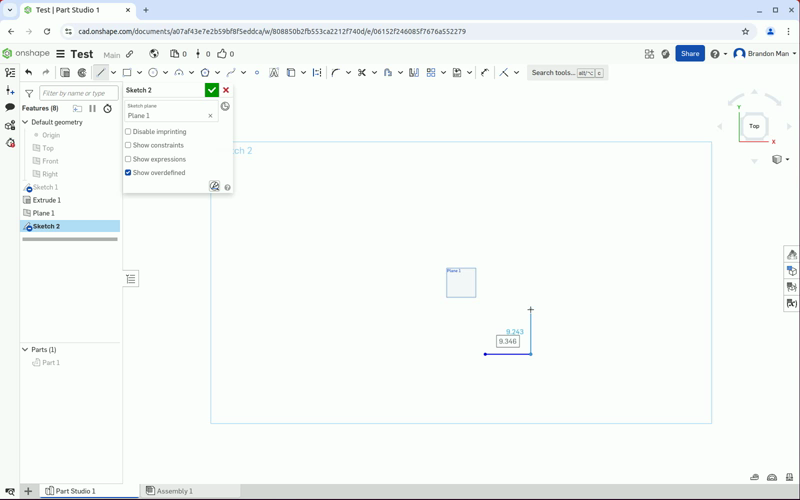
key_up(shift)
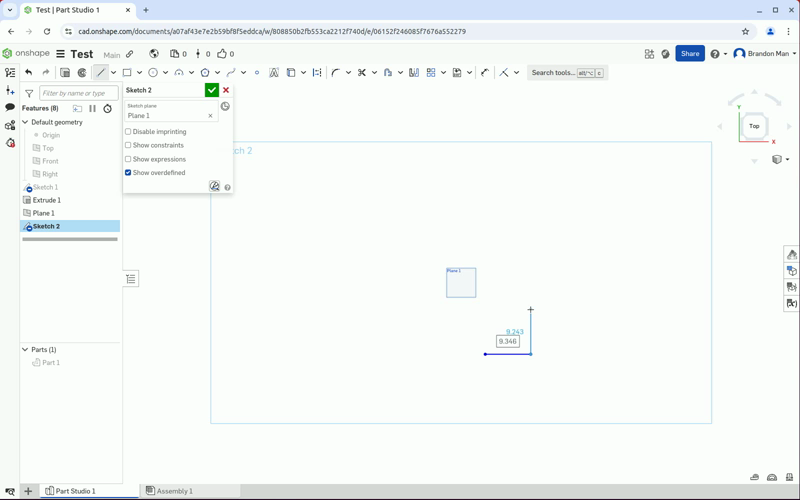
key_down(shift)
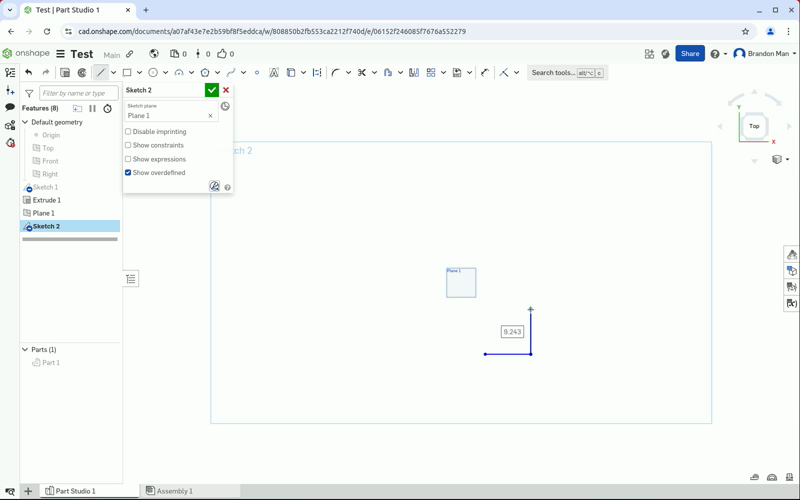
mouse_move(560, 309)
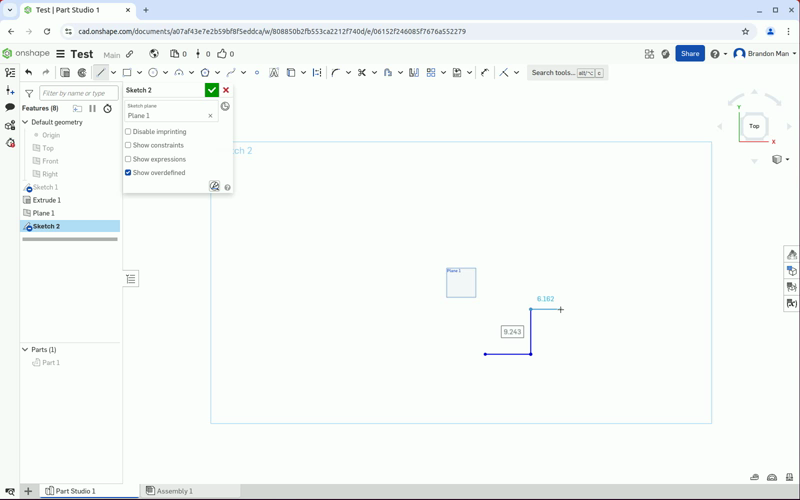
mouse_move(485, 309)
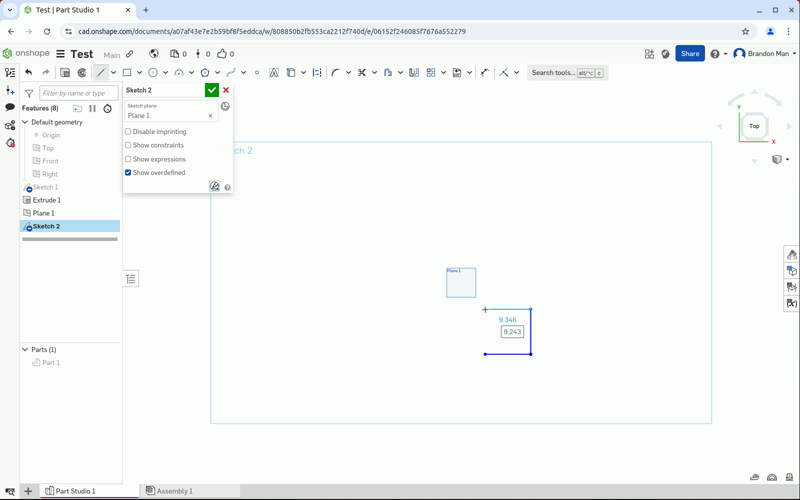
click(485, 309)
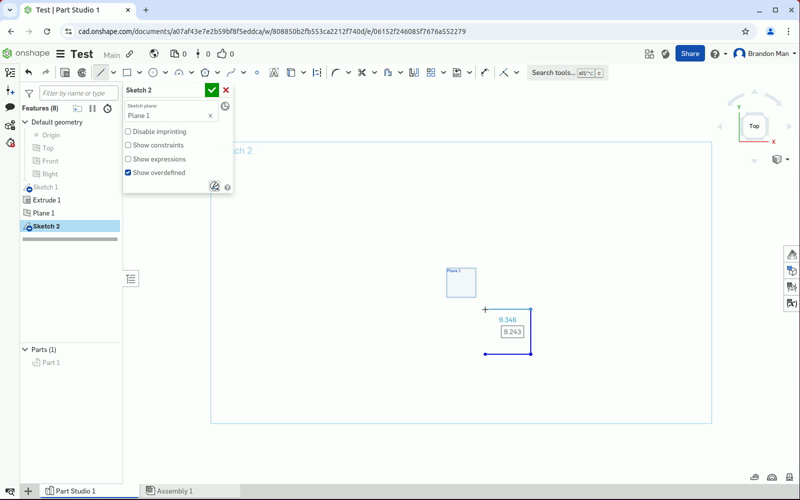
key_up(shift)
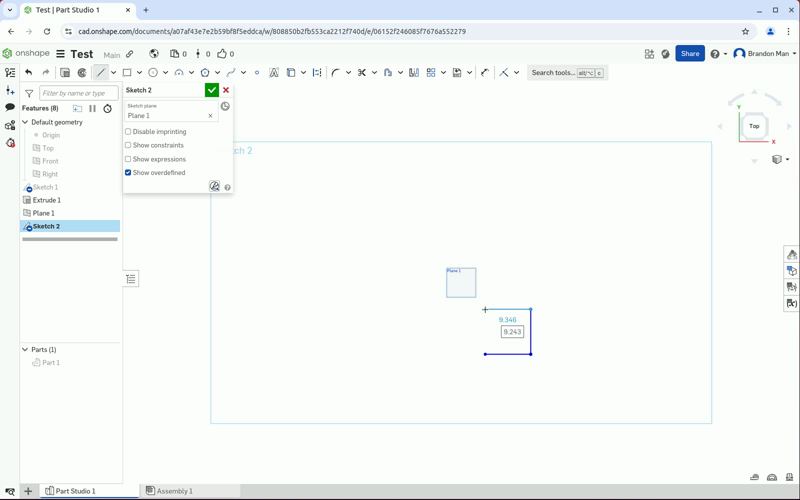
mouse_move(515, 309)
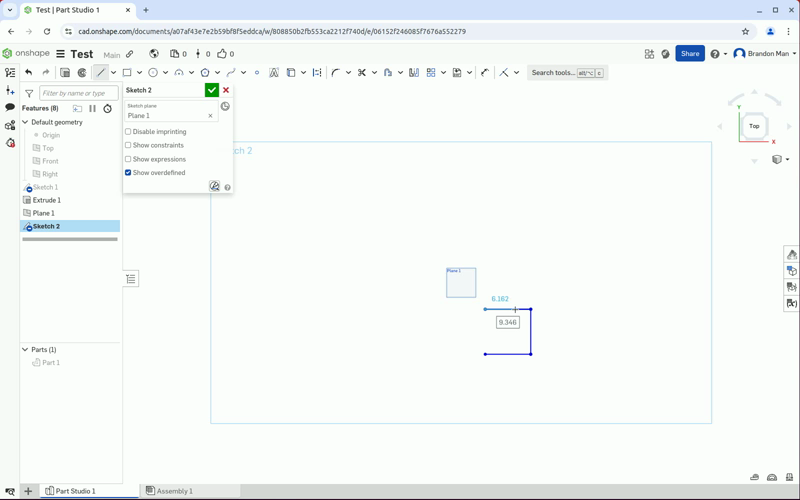
key_down(shift)
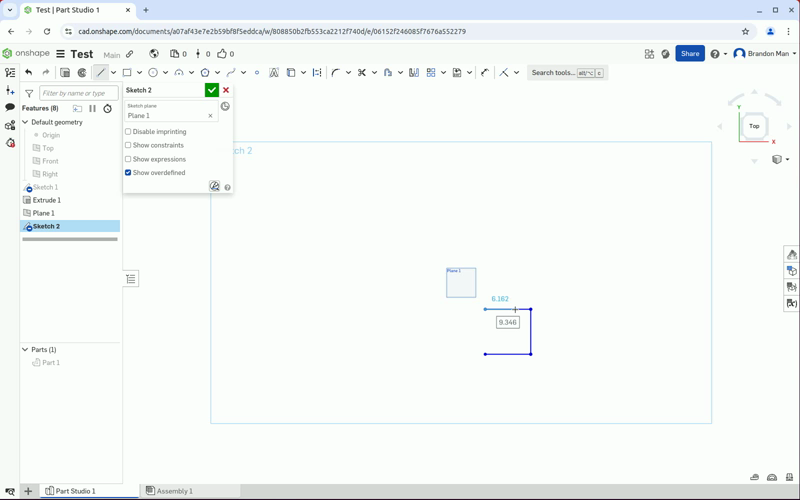
mouse_move(485, 354)
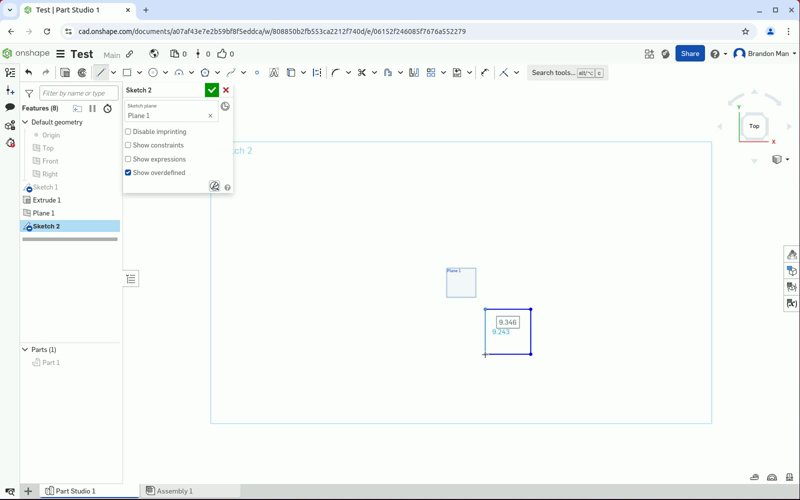
key_up(shift)
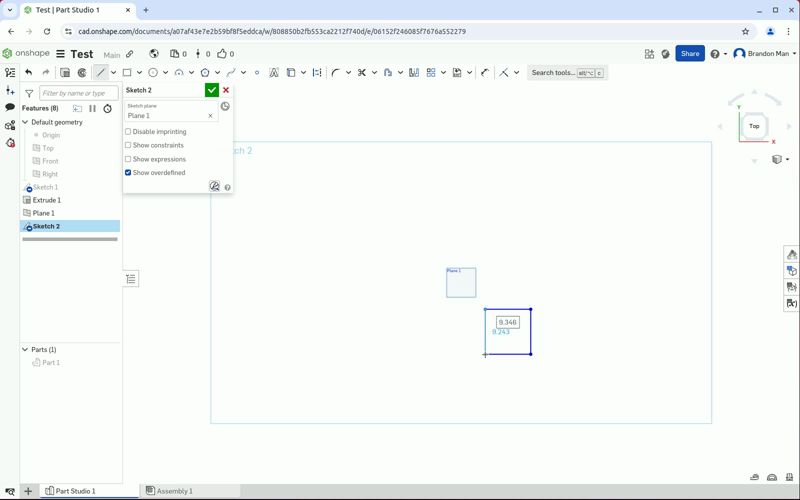
click(485, 354)
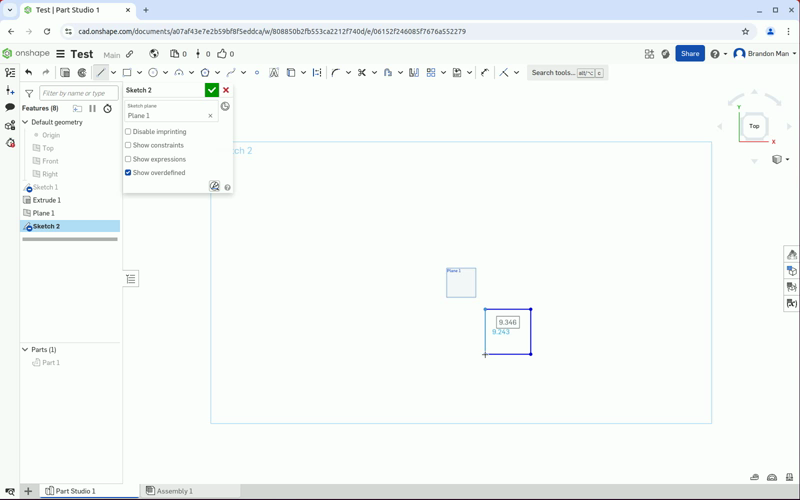
key(esc)
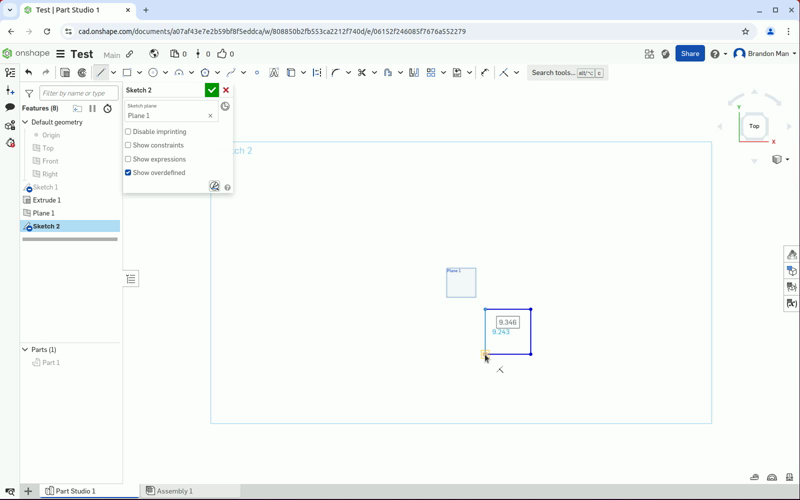
mouse_move(498, 317)
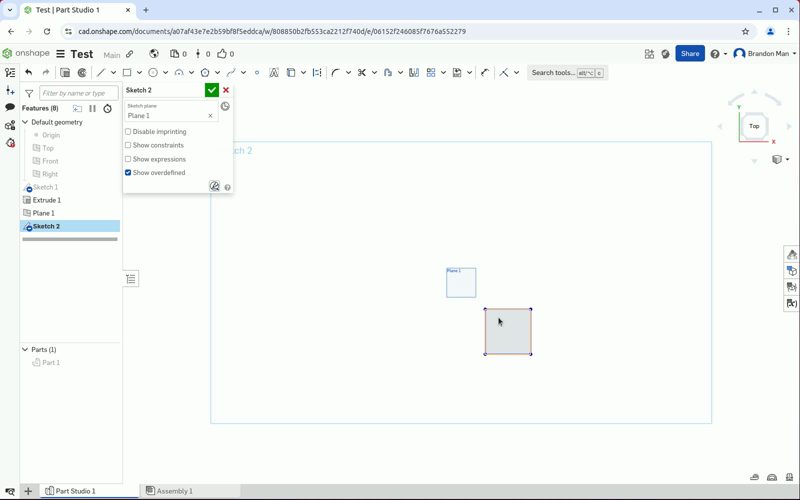
click(498, 317)
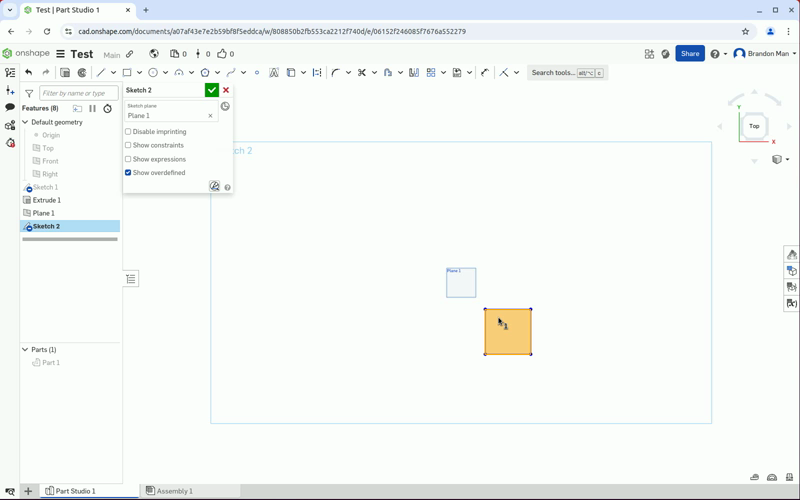
mouse_move(73, 352)
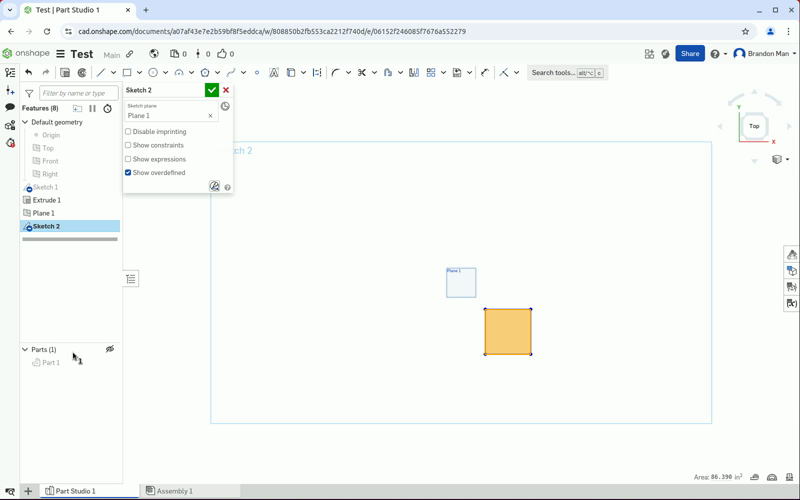
key(shift+y)
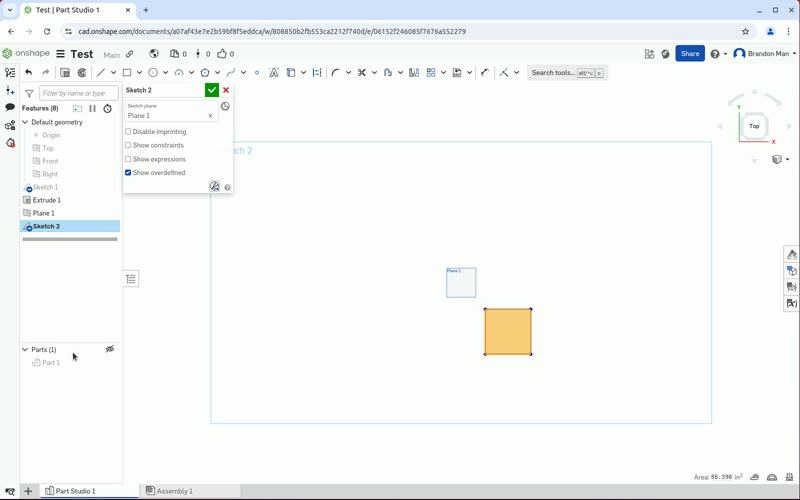
key(shift+e)
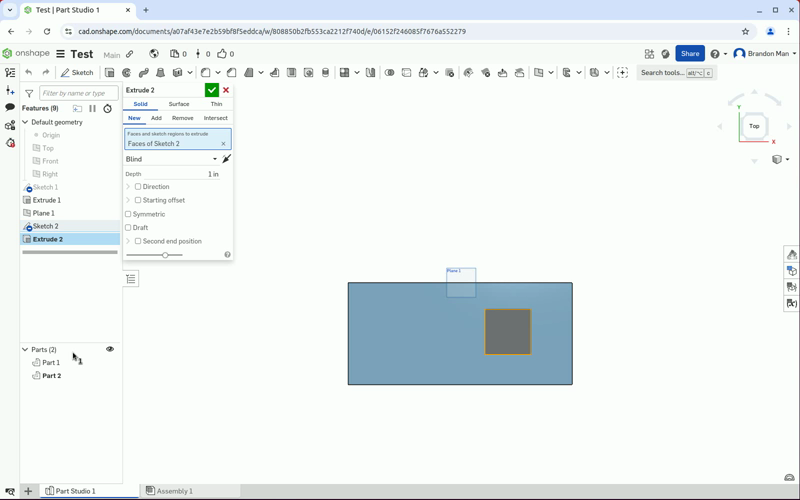
mouse_move(143, 106)
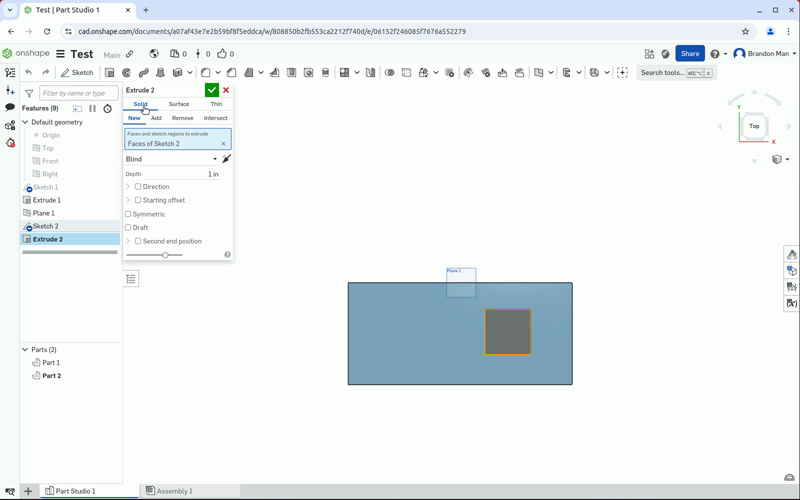
click(143, 106)
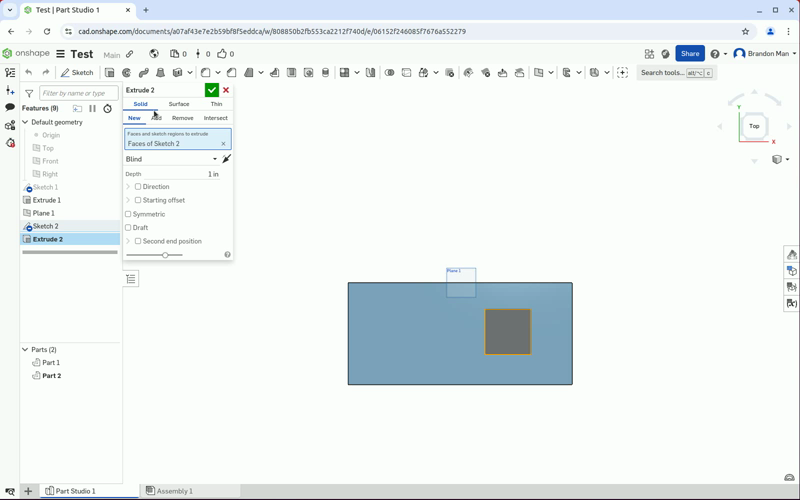
mouse_move(186, 120)
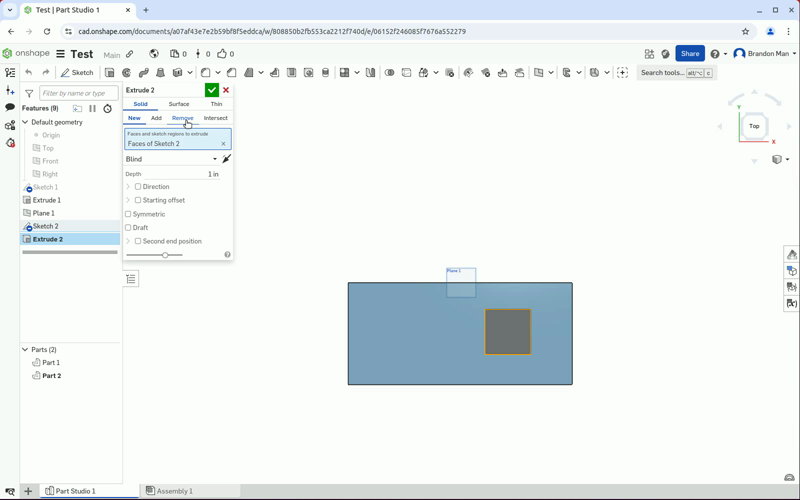
click(186, 120)
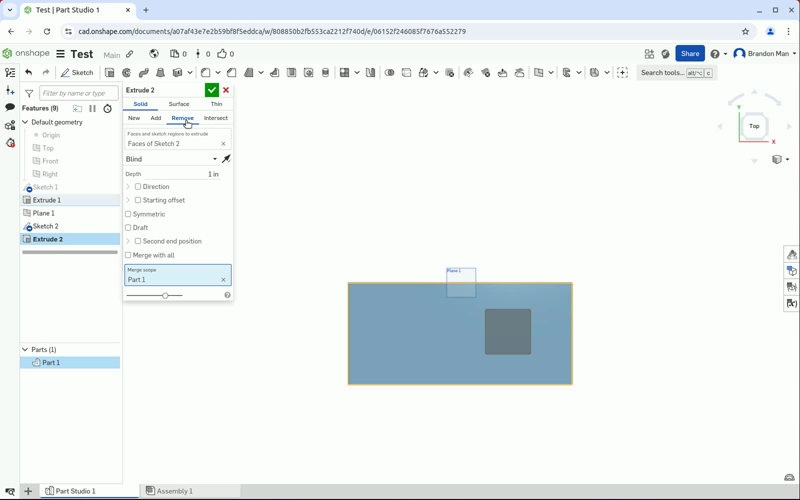
key(tab, 4)
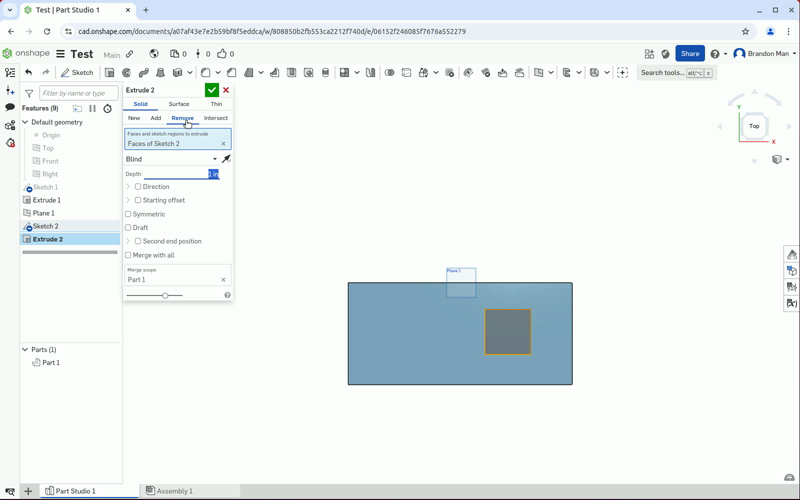
text(30.57)
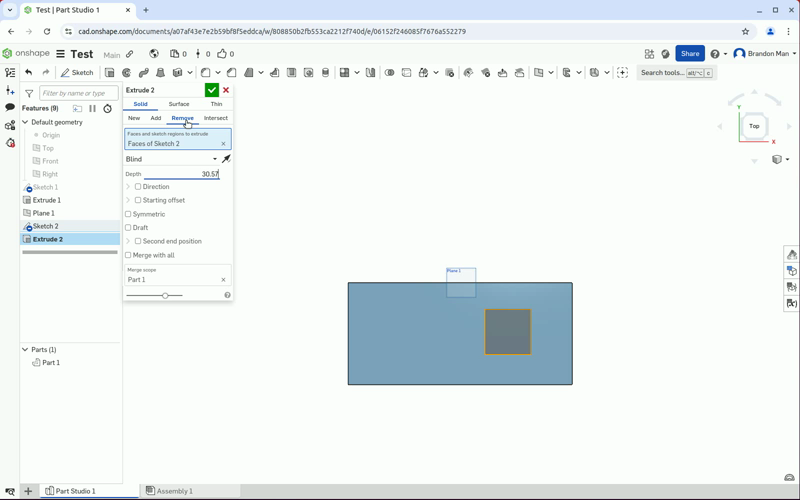
key(tab, 6)
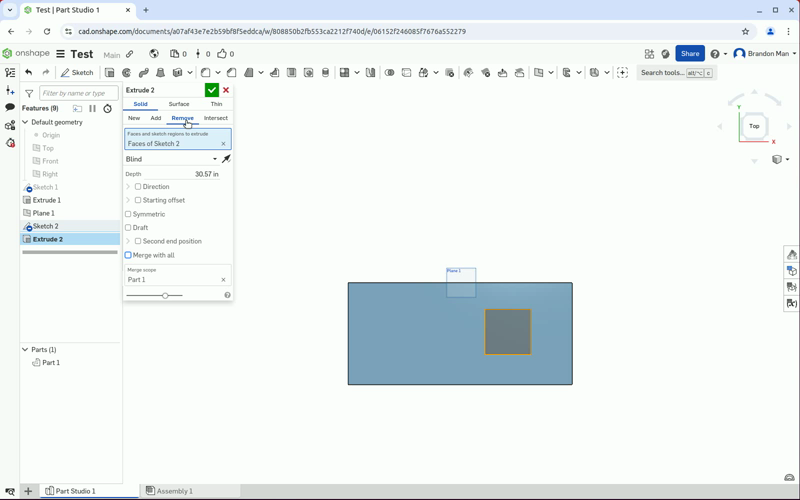
key(space)
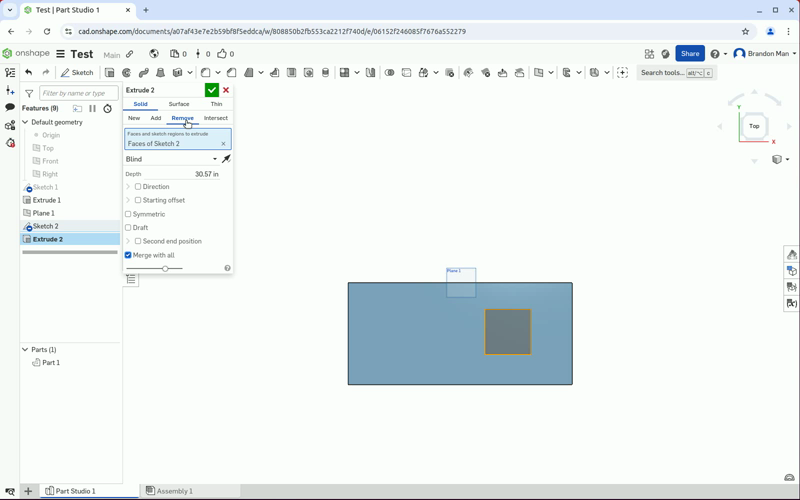
key(enter)
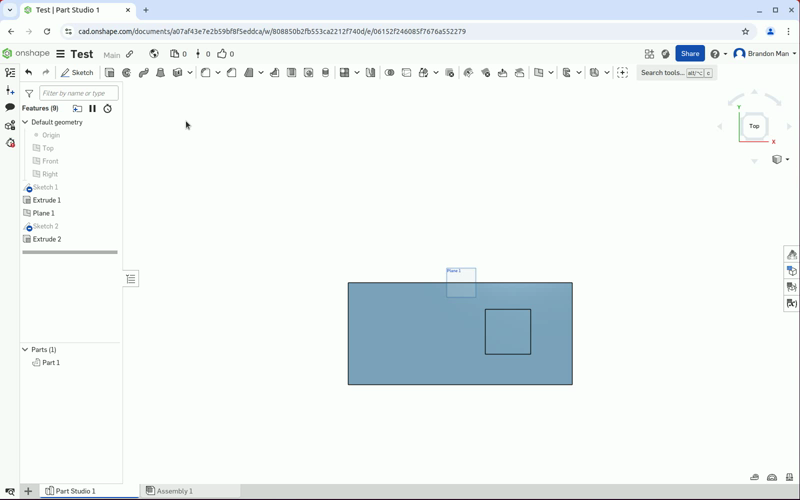
key(shift+h)
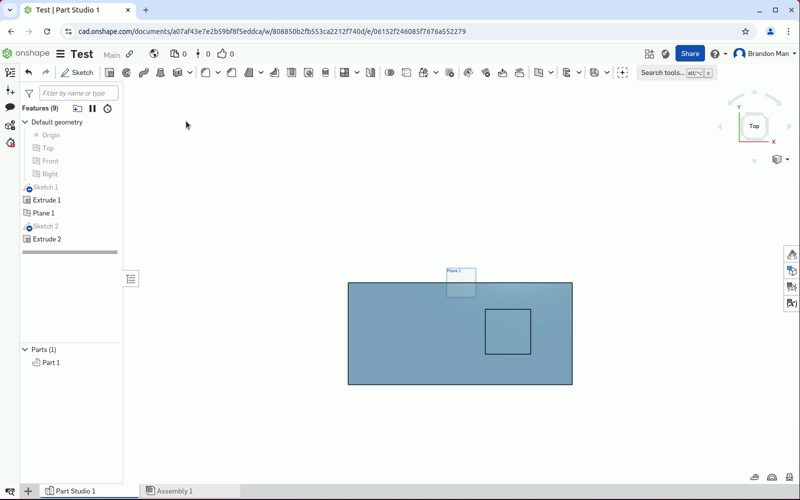
key(shift+h)
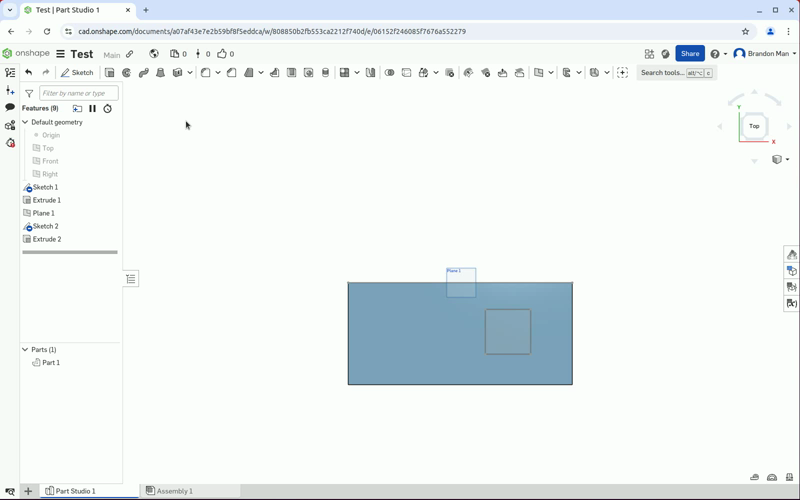
key(shift+7)
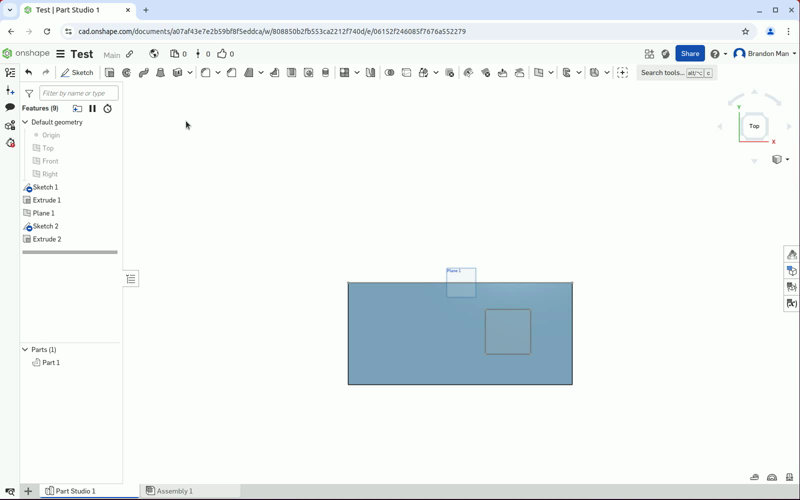
key(up, 3)
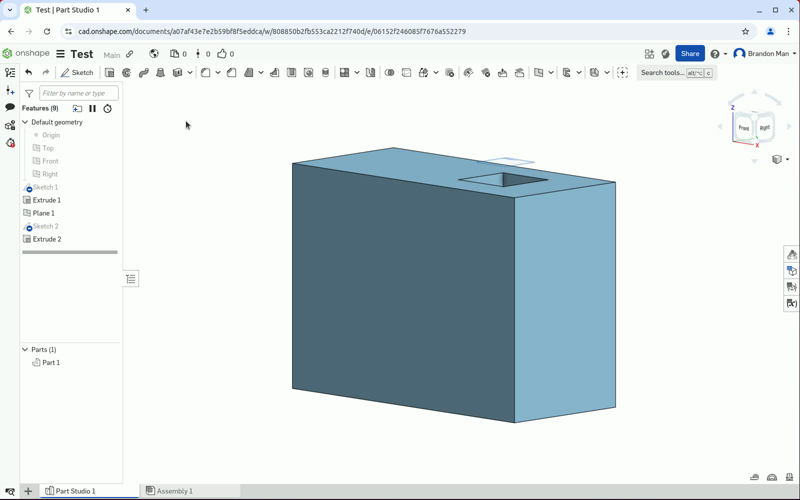
key(left, 3)
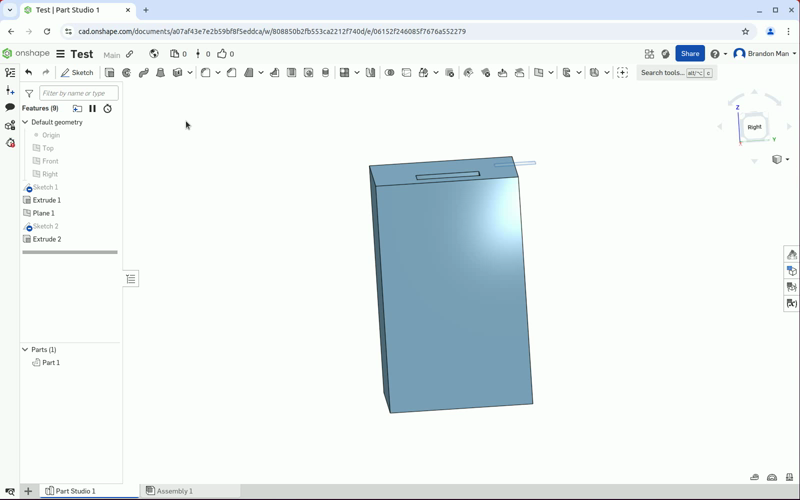
key(right, 3)
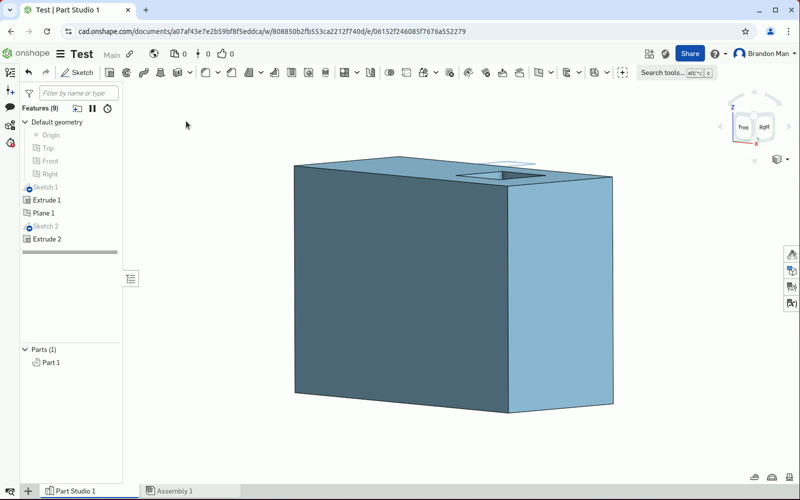
key(down, 3)
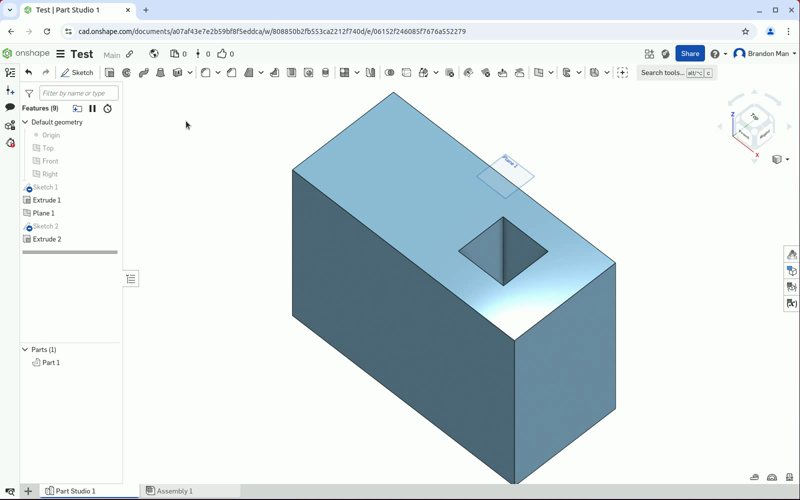
mouse_move(73, 189)
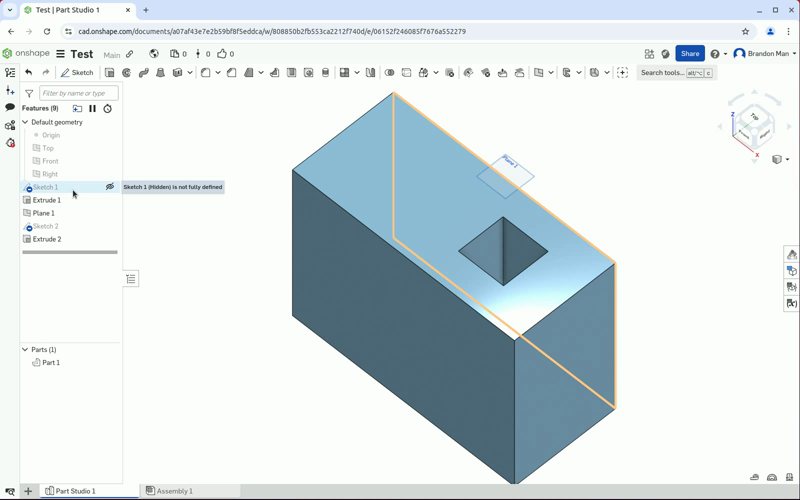
click(73, 189)